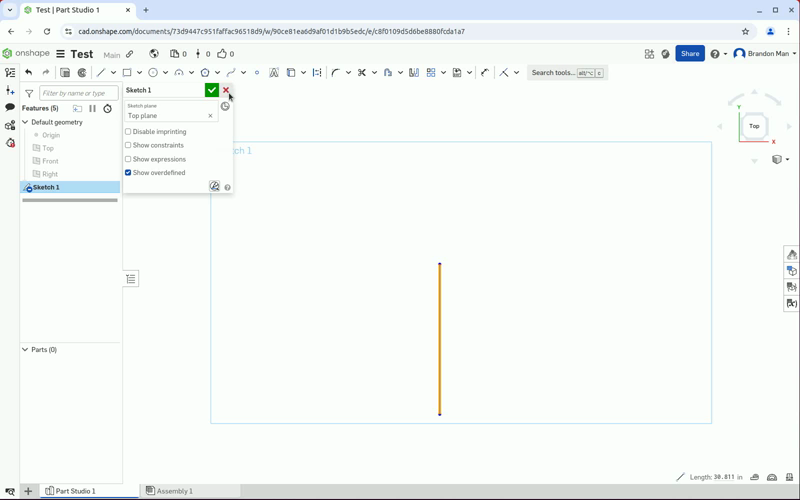
key(shift+h)
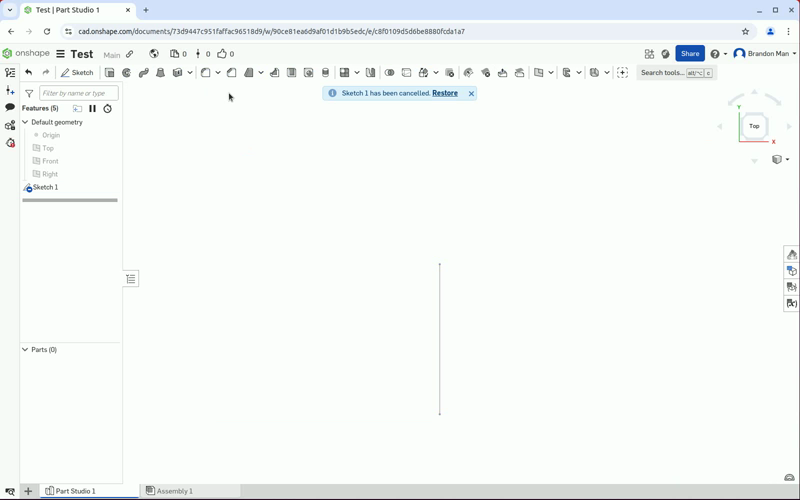
key(shift+s)
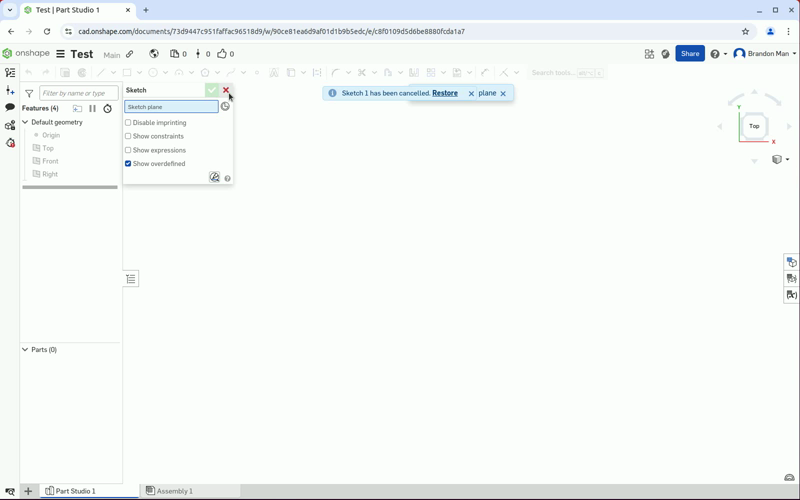
mouse_move(73, 150)
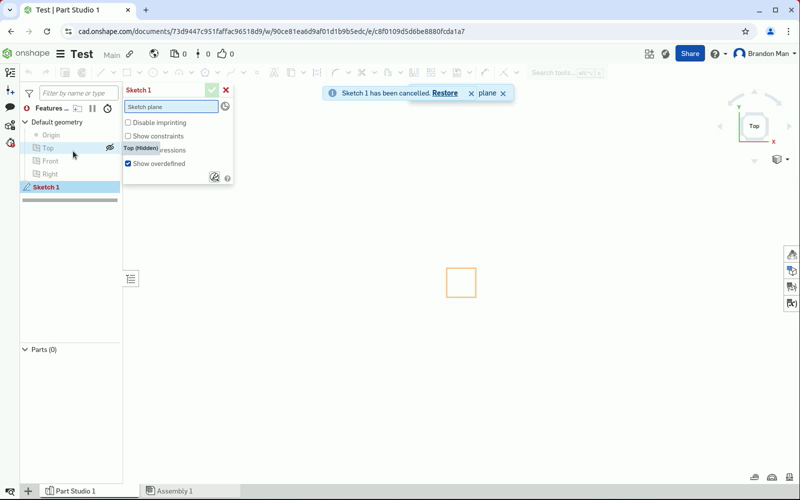
click(73, 150)
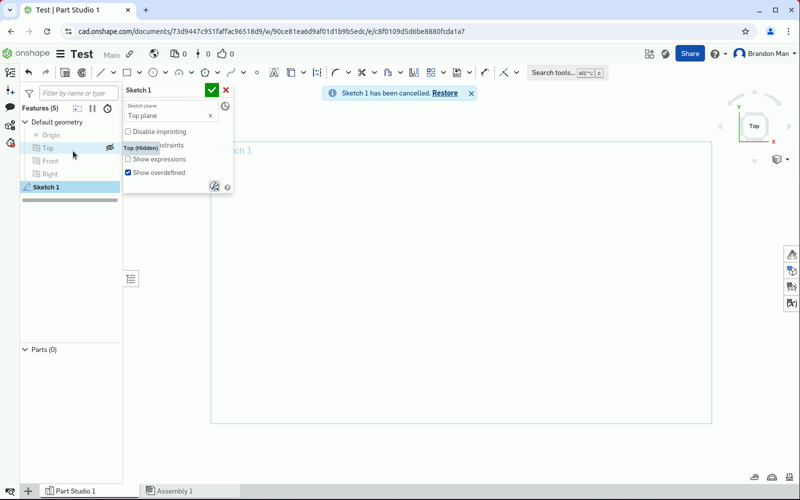
mouse_move(73, 352)
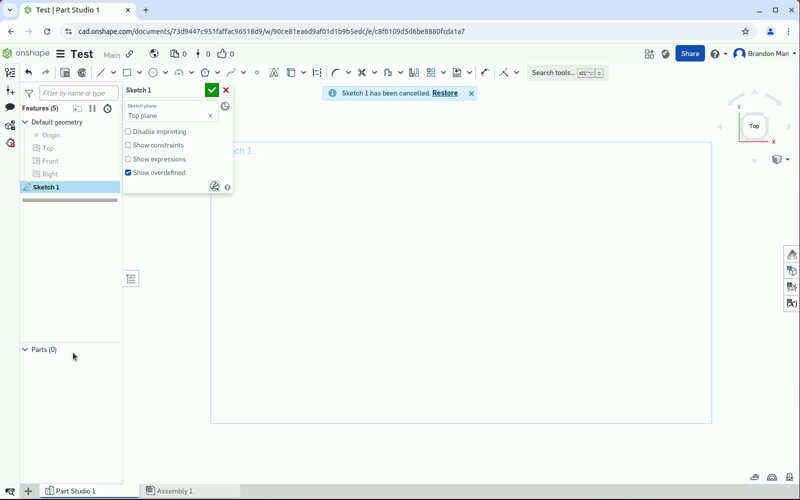
key(y)
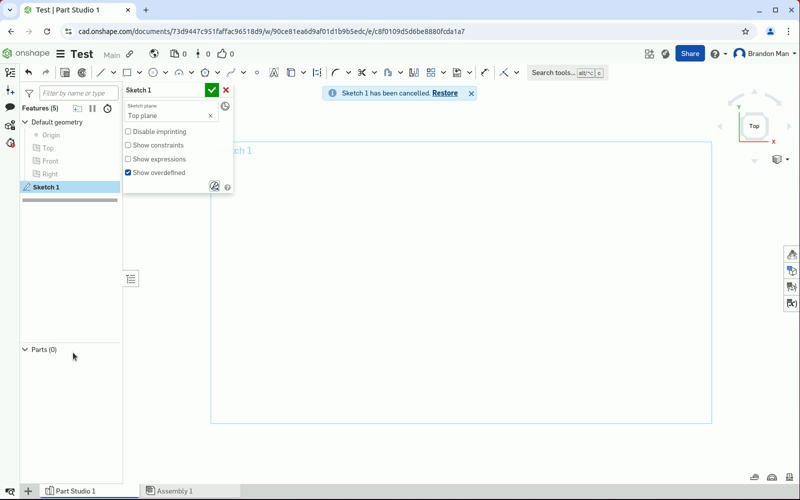
key(l)
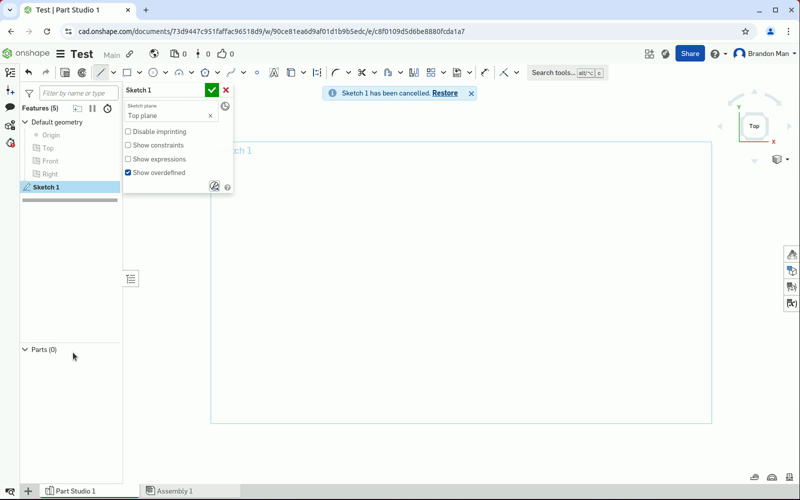
key_down(shift)
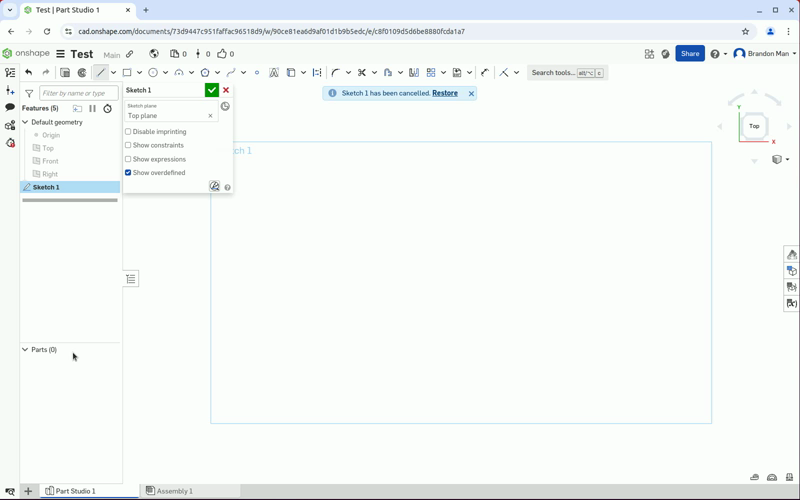
mouse_move(348, 241)
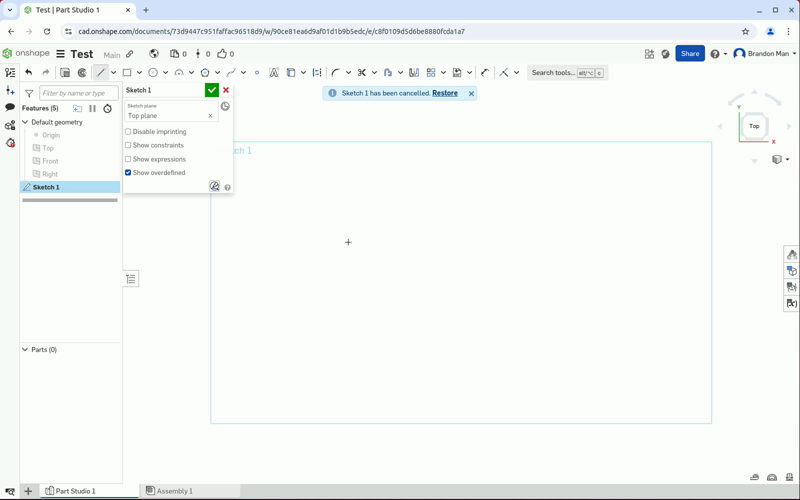
click(348, 241)
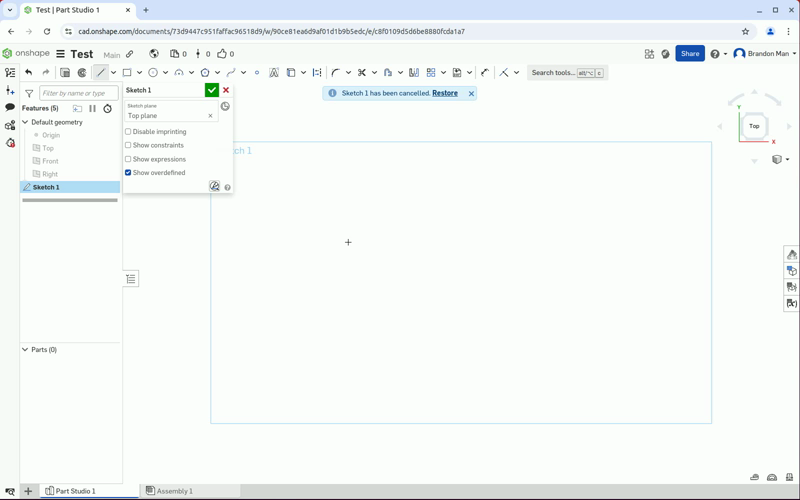
key_up(shift)
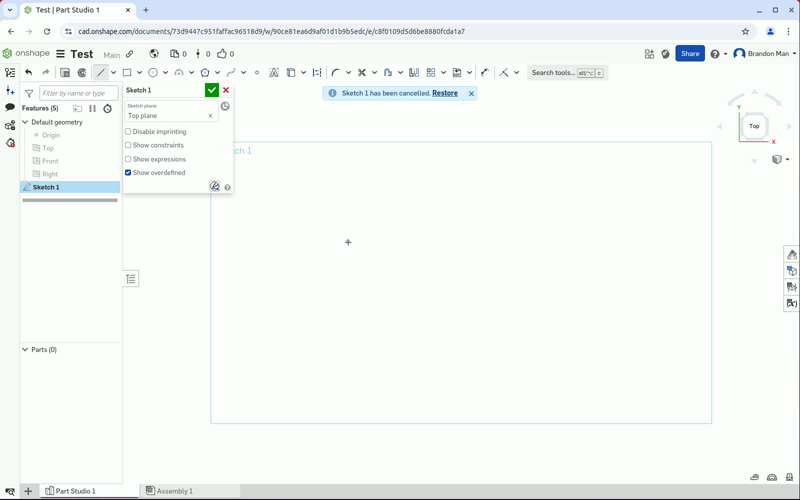
key_down(shift)
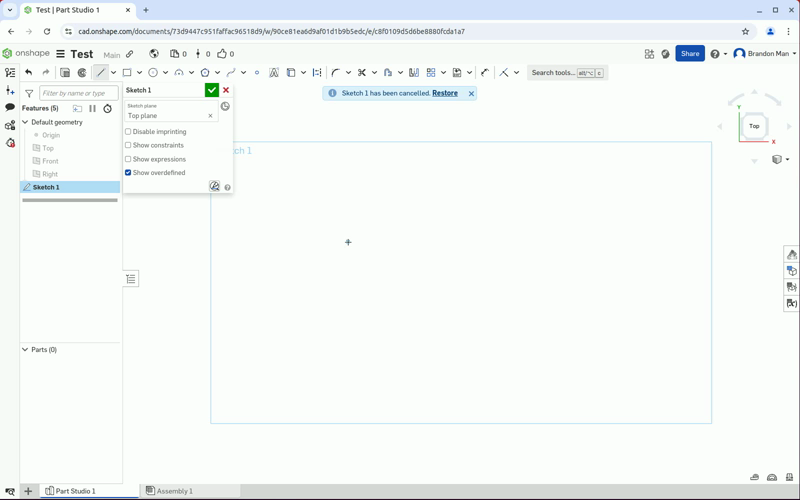
mouse_move(445, 241)
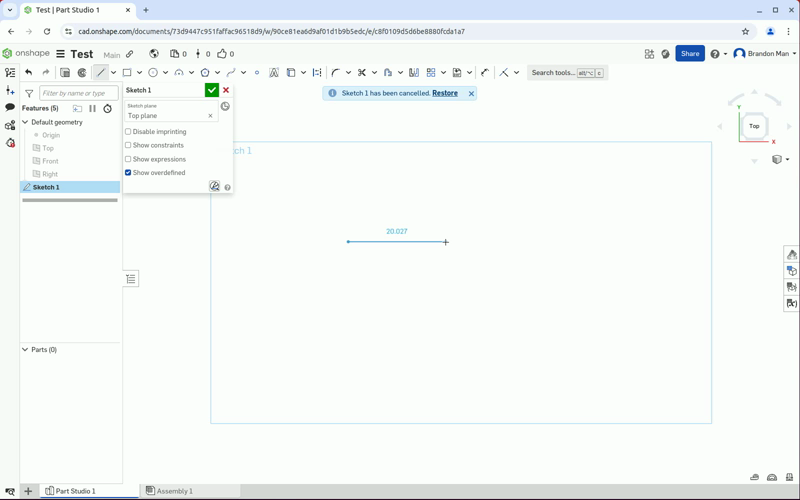
click(445, 241)
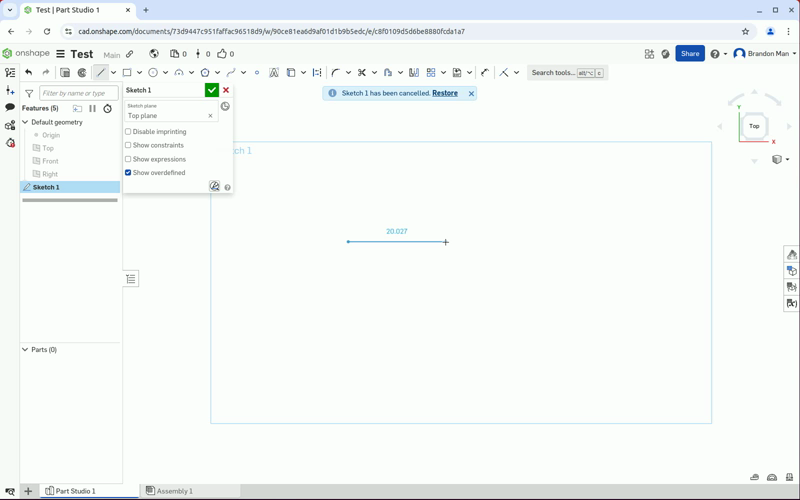
key_up(shift)
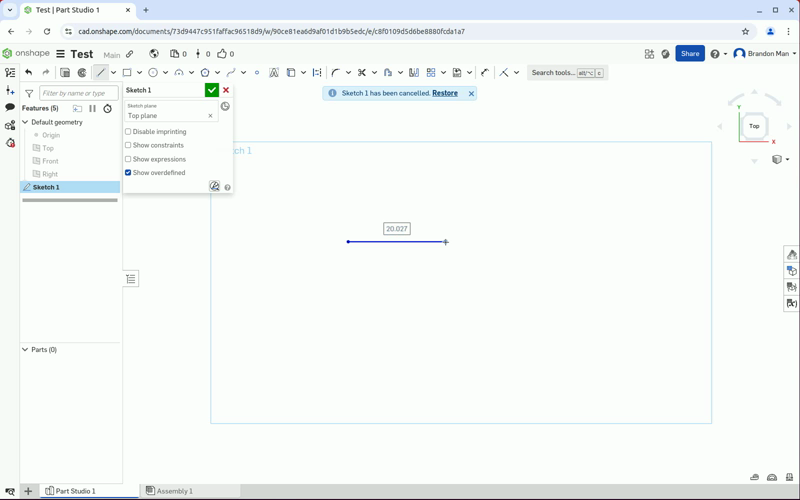
key_down(shift)
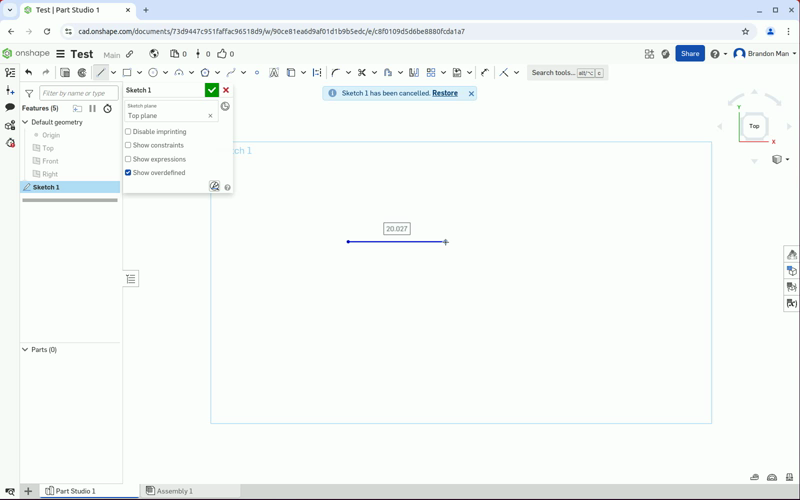
mouse_move(475, 241)
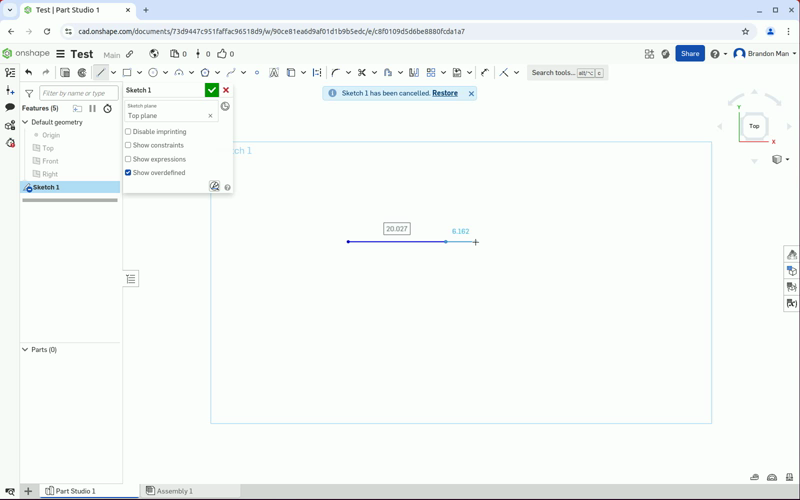
mouse_move(445, 203)
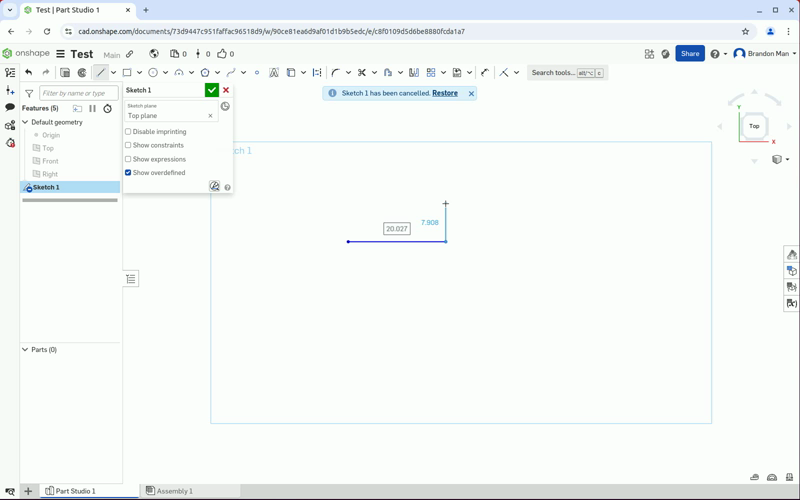
click(445, 203)
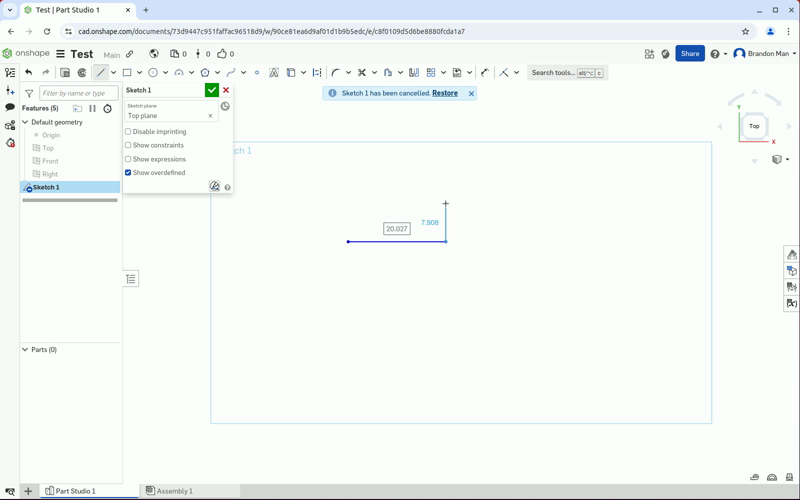
key_up(shift)
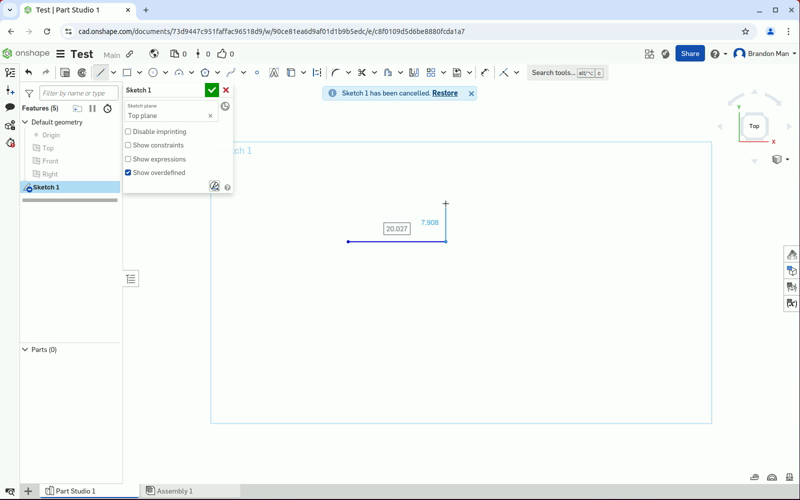
key_down(shift)
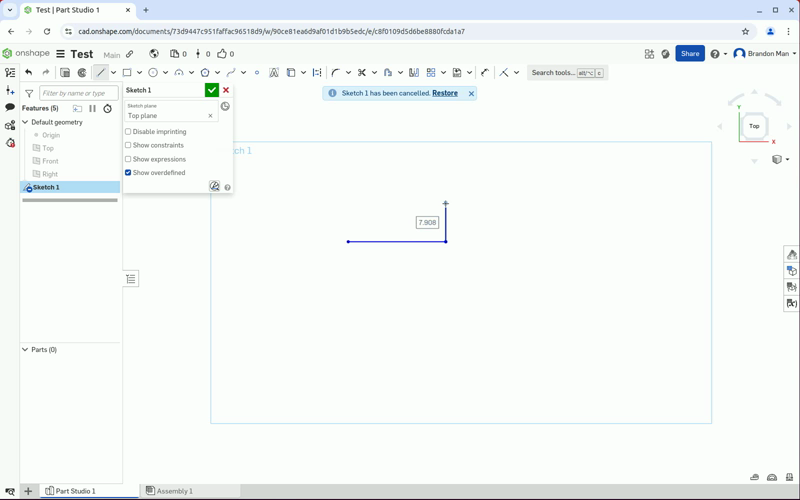
mouse_move(348, 237)
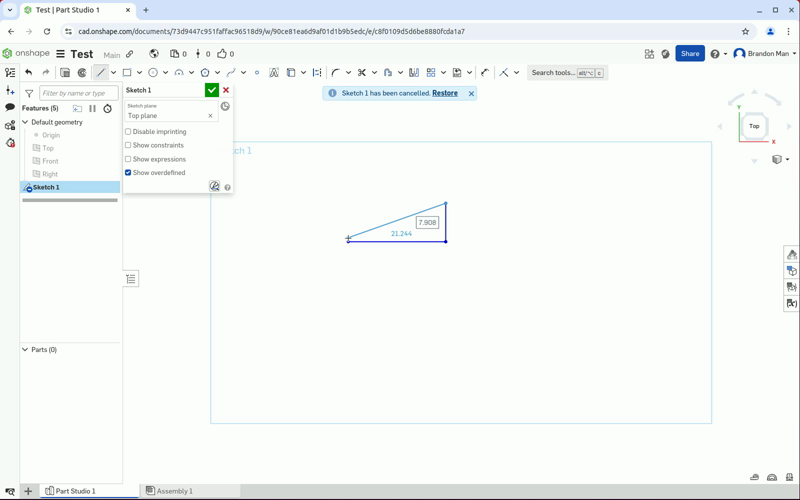
scroll(6)
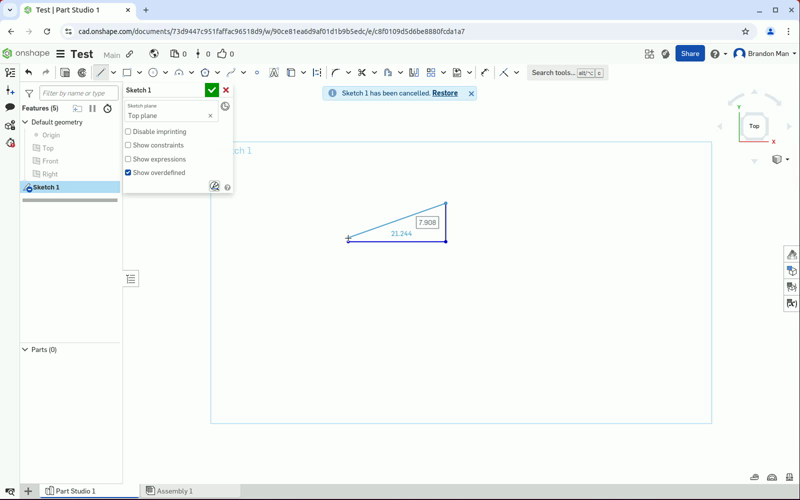
scroll(6)
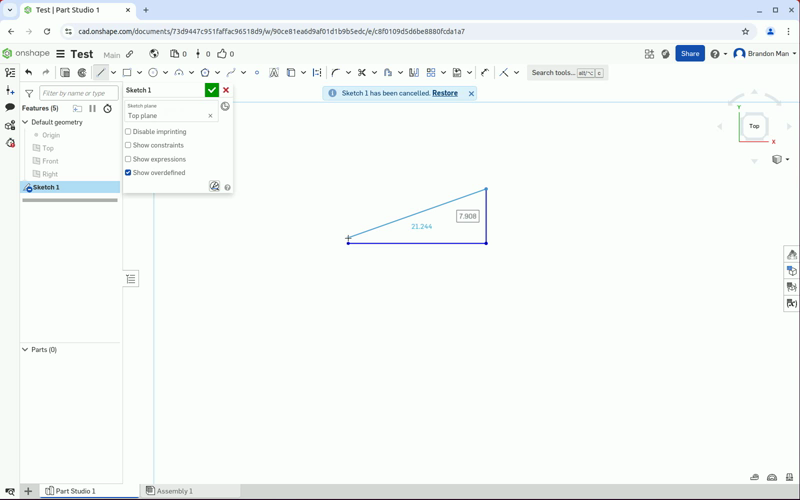
scroll(6)
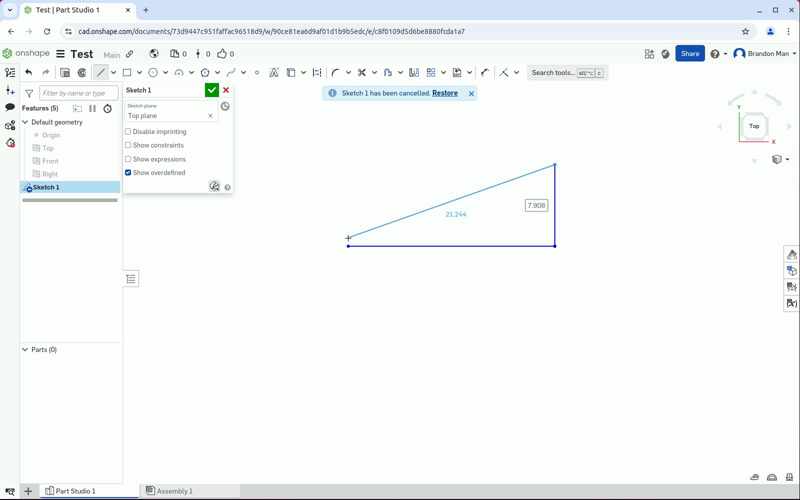
scroll(6)
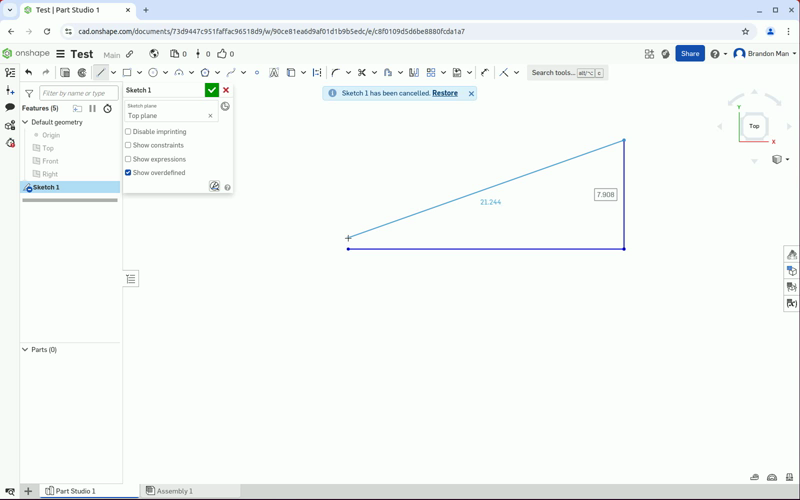
scroll(6)
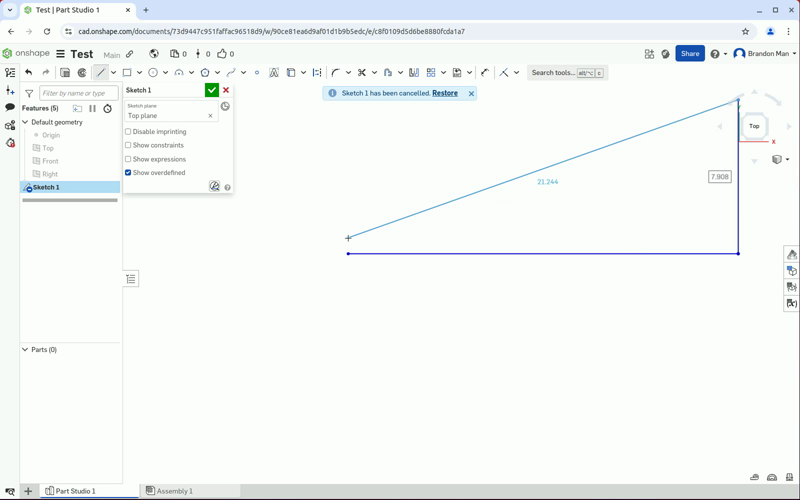
scroll(6)
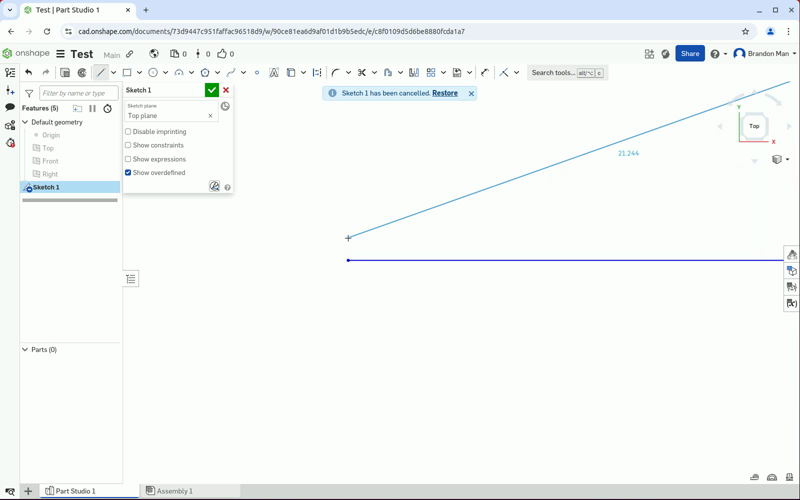
scroll(6)
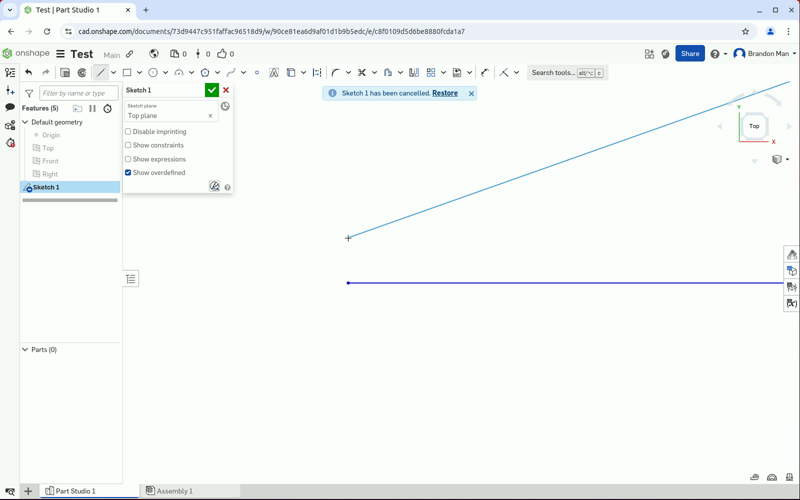
click(348, 237)
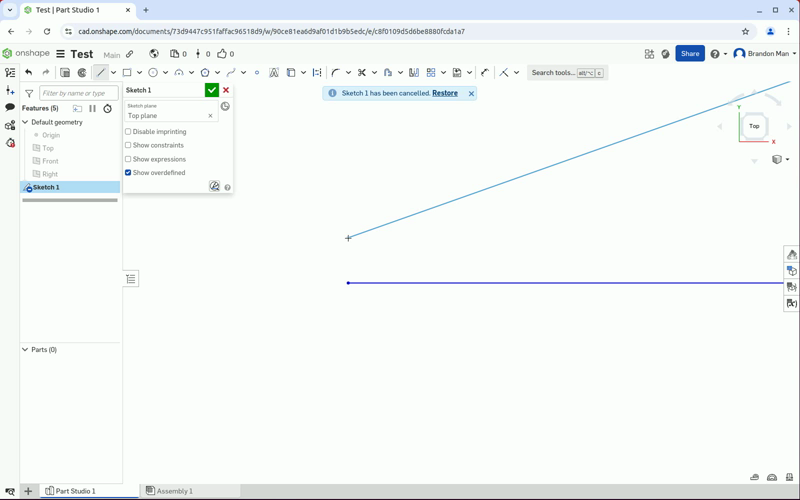
scroll(-6)
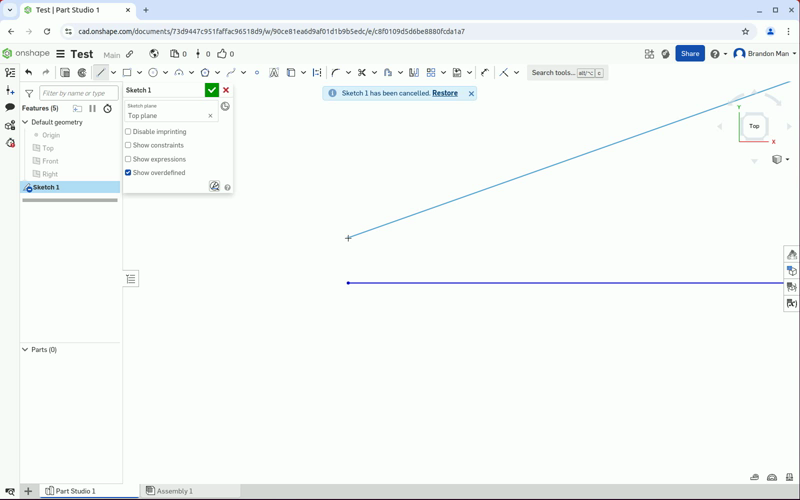
scroll(-6)
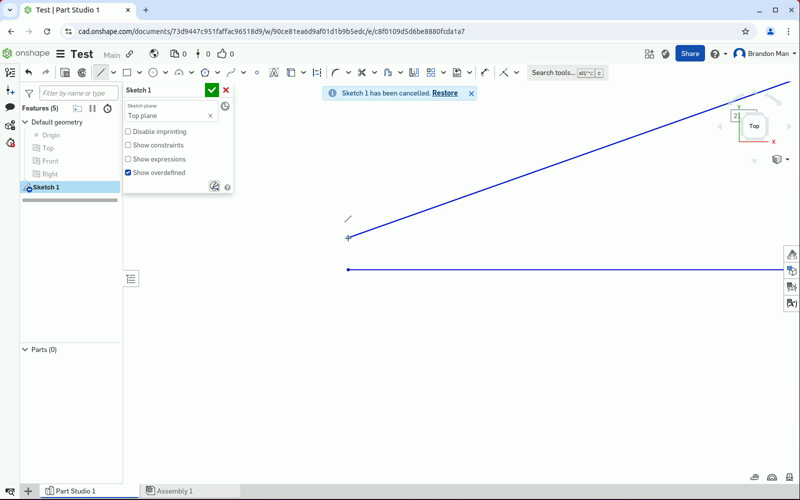
scroll(-6)
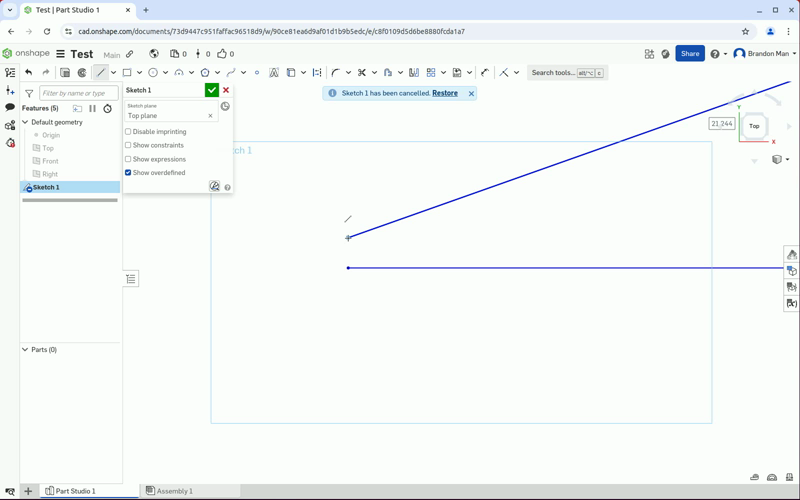
scroll(-6)
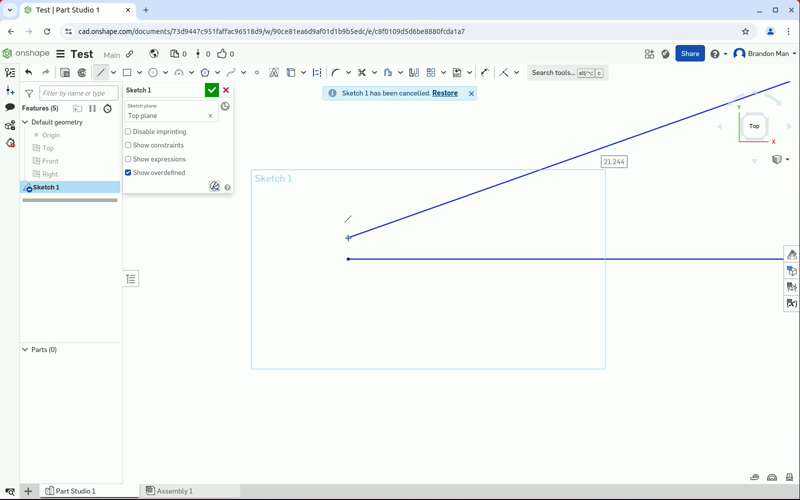
scroll(-6)
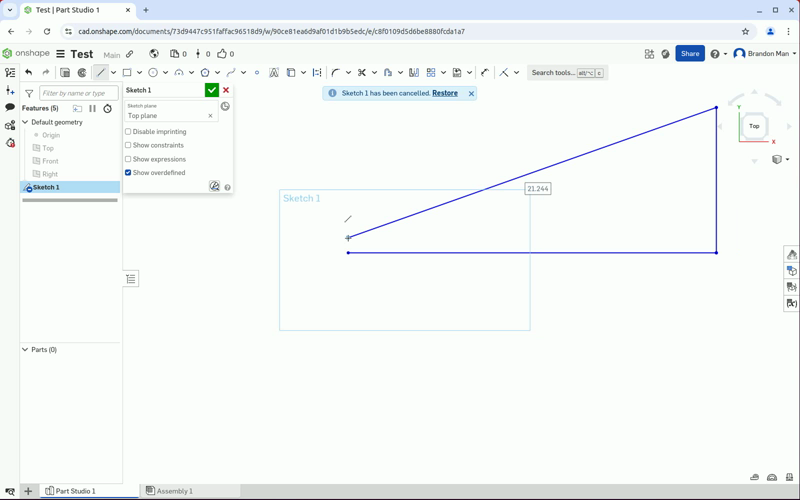
scroll(-6)
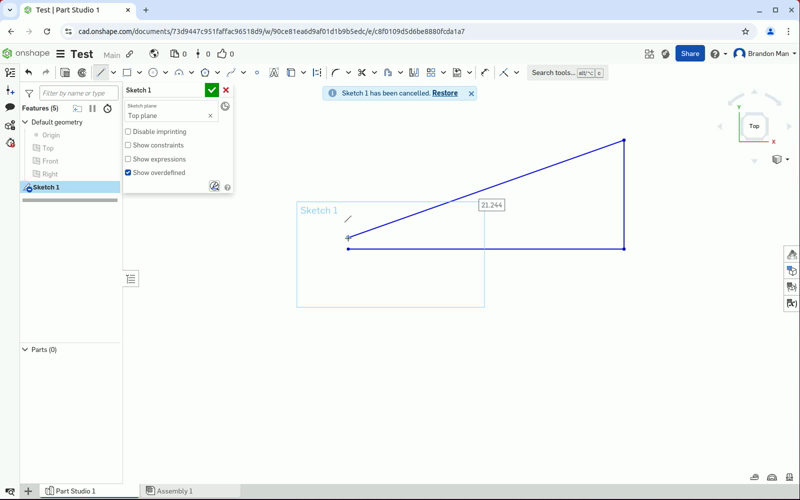
scroll(-6)
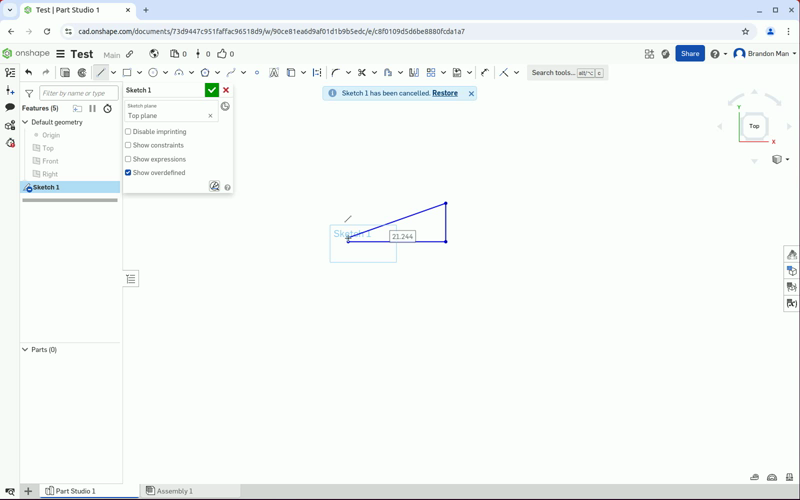
key_up(shift)
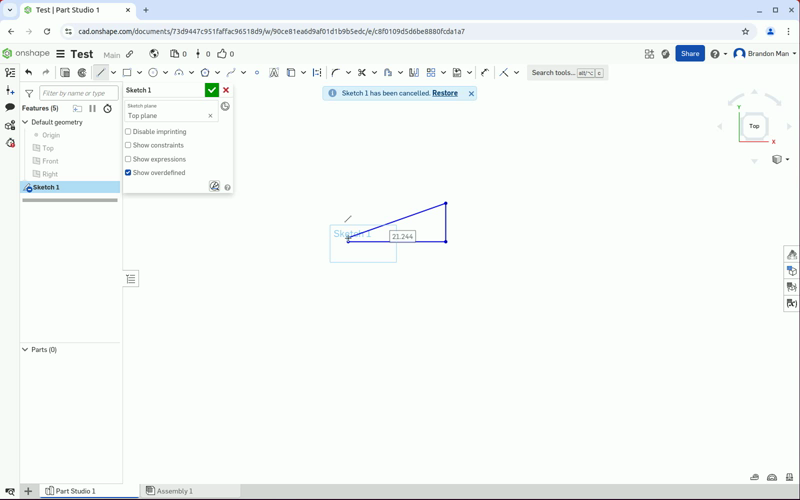
mouse_move(378, 237)
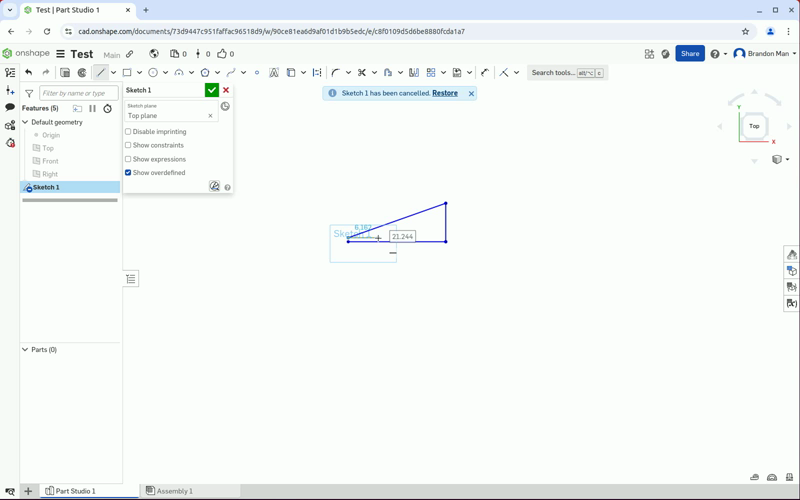
key_down(shift)
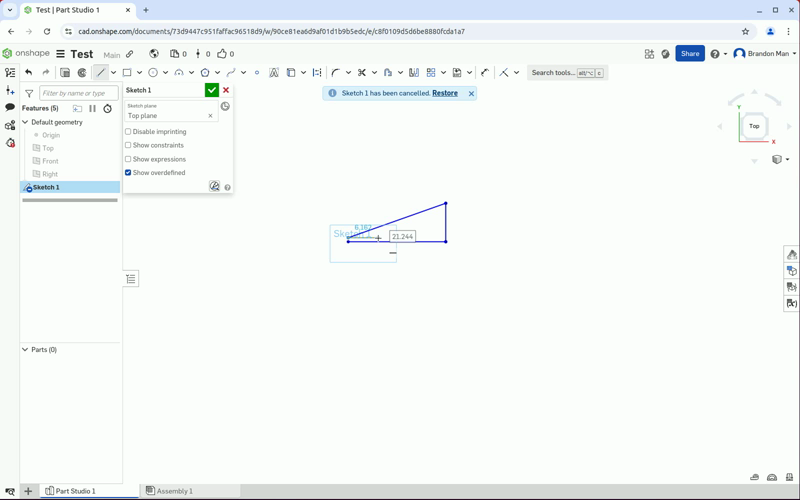
mouse_move(348, 241)
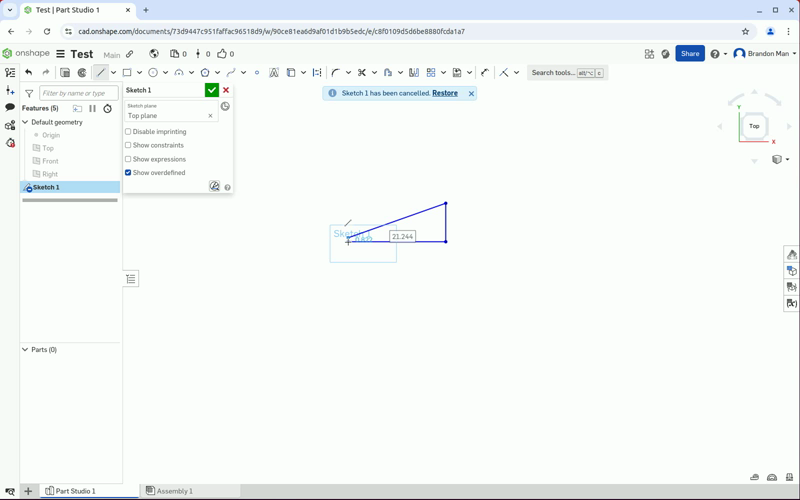
scroll(6)
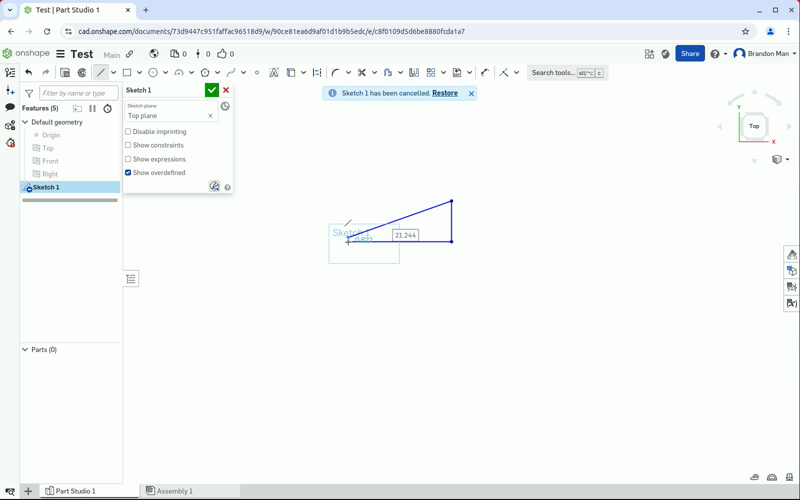
scroll(6)
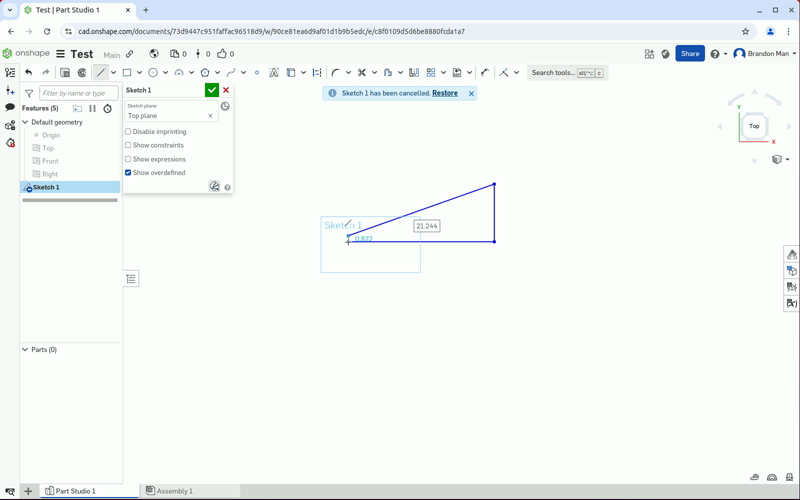
scroll(6)
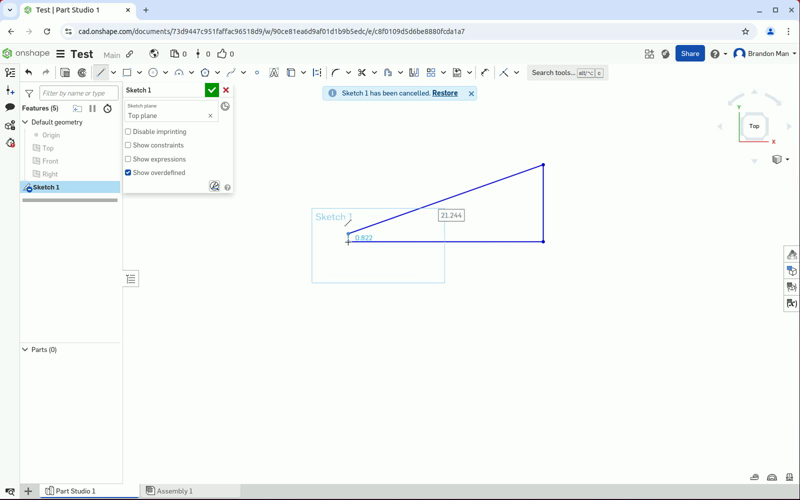
scroll(6)
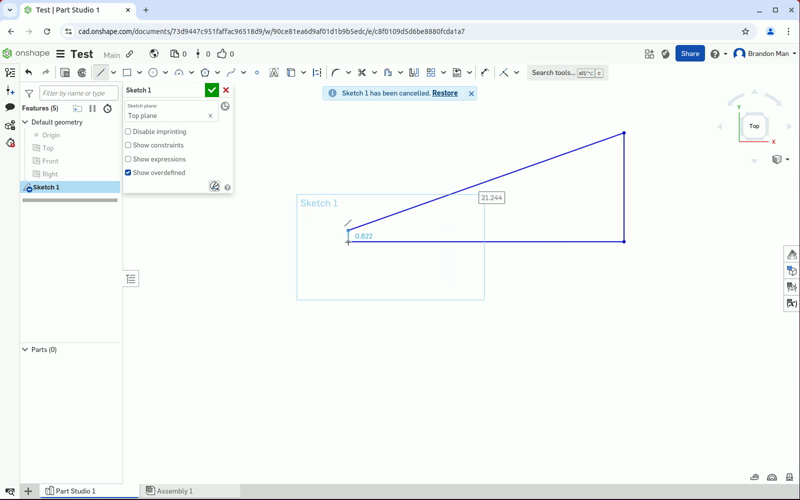
scroll(6)
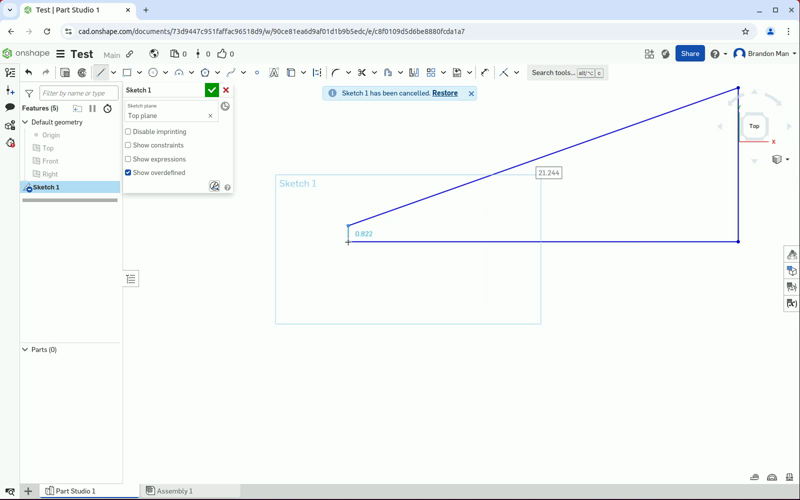
scroll(6)
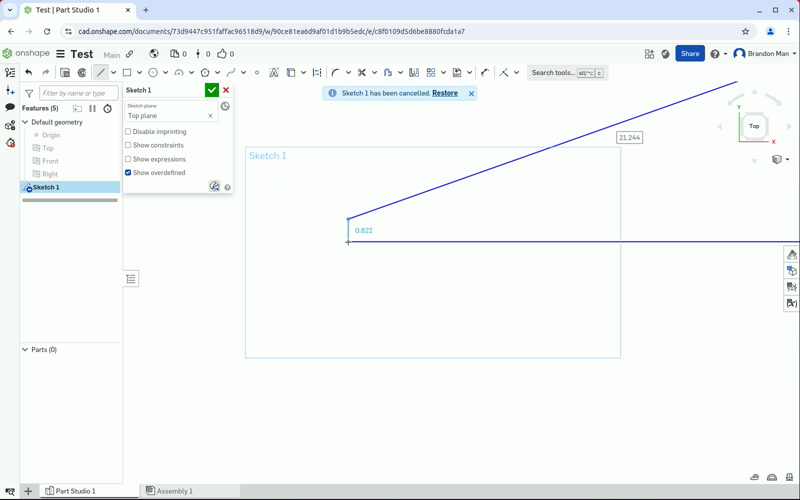
scroll(6)
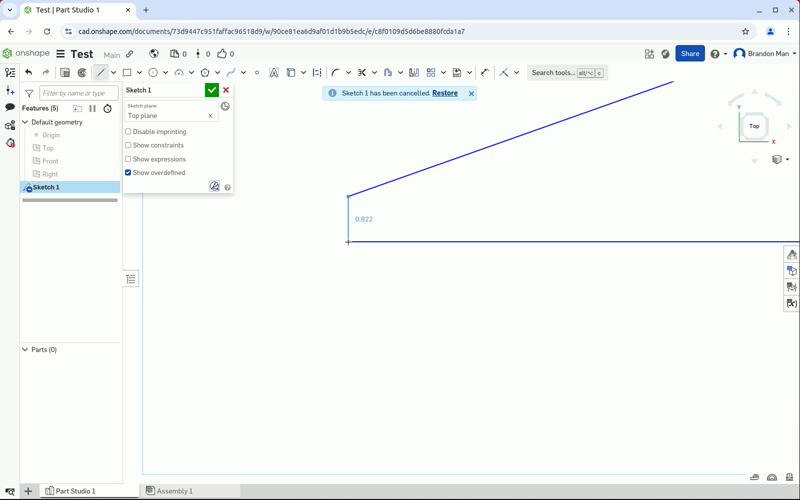
key_up(shift)
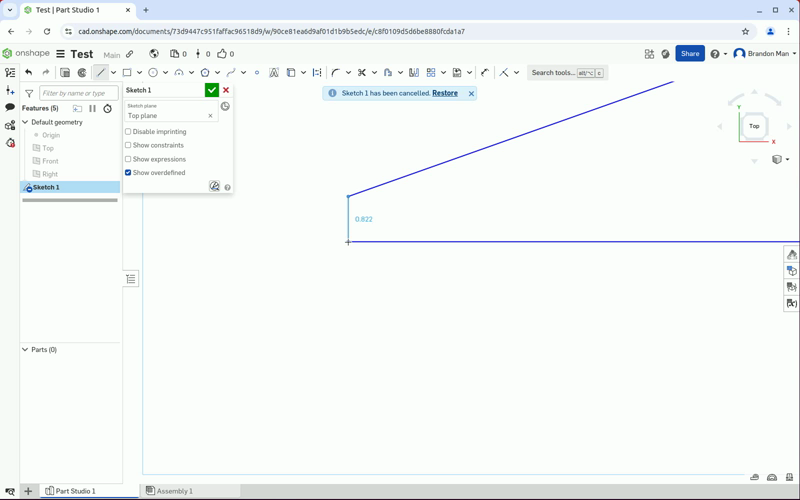
click(348, 241)
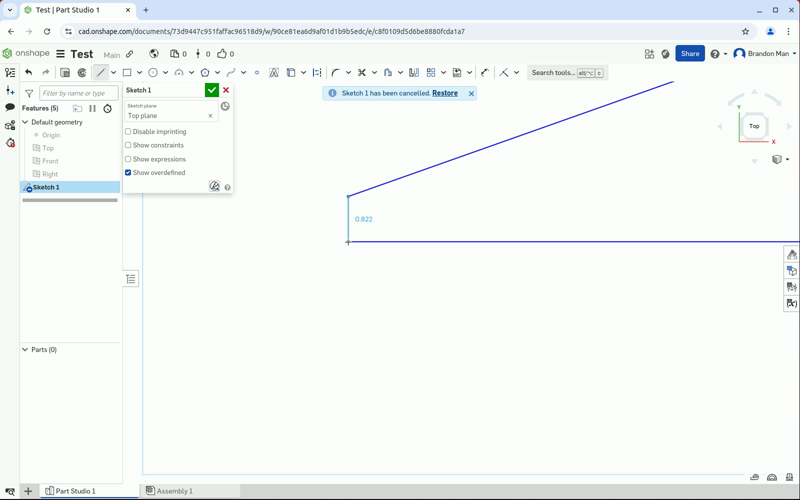
scroll(-6)
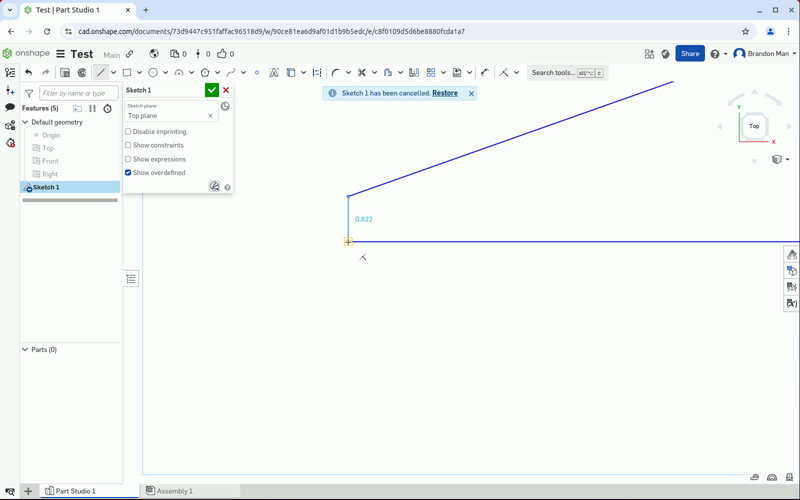
scroll(-6)
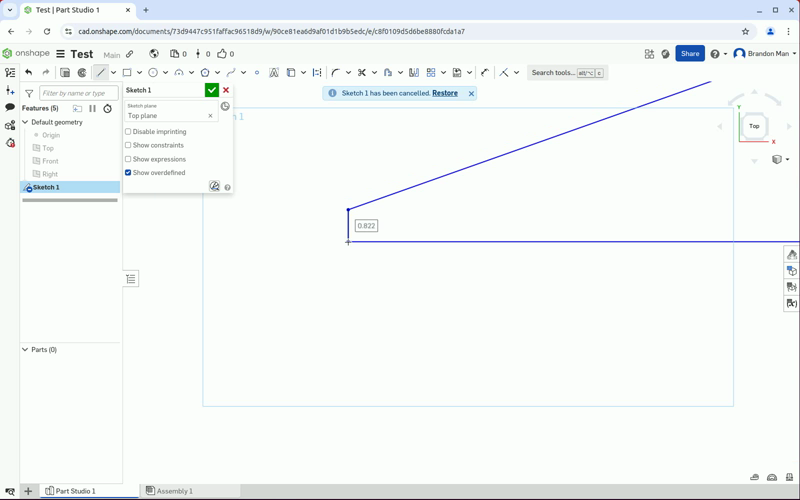
scroll(-6)
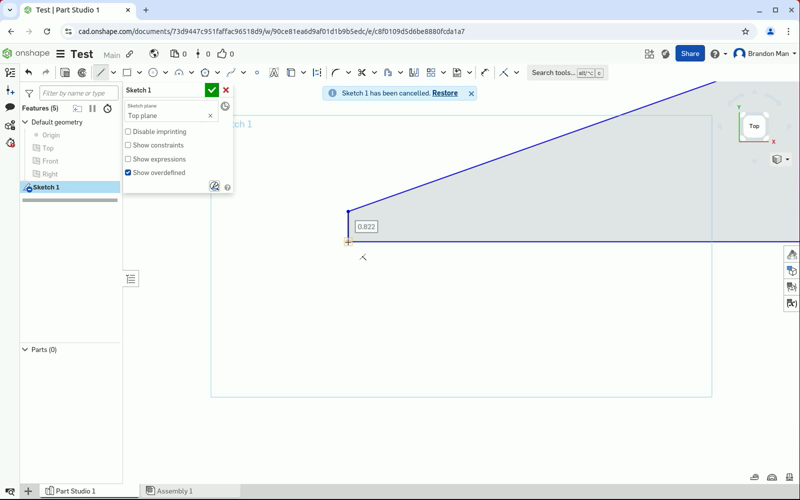
scroll(-6)
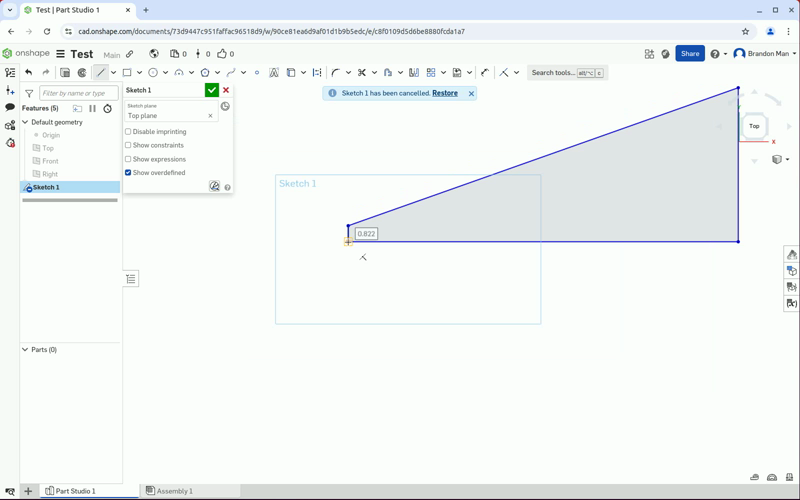
scroll(-6)
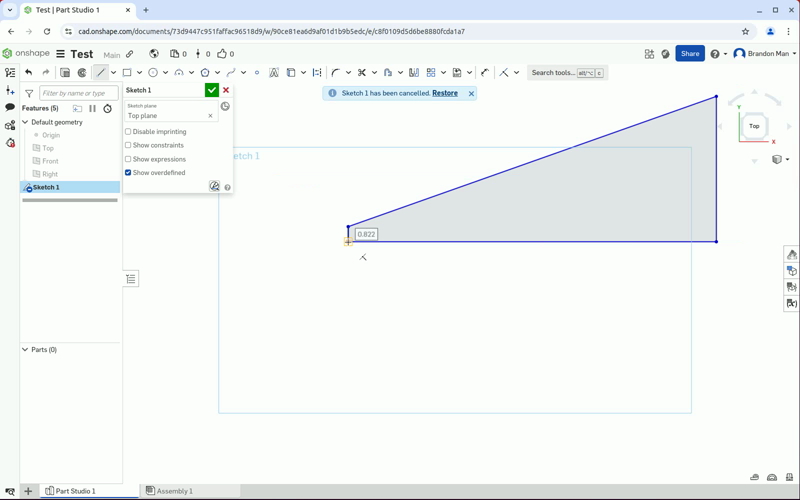
scroll(-6)
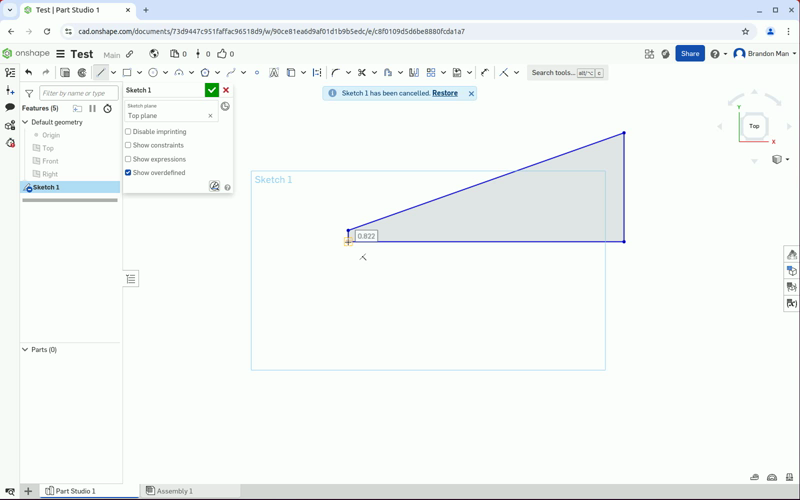
scroll(-6)
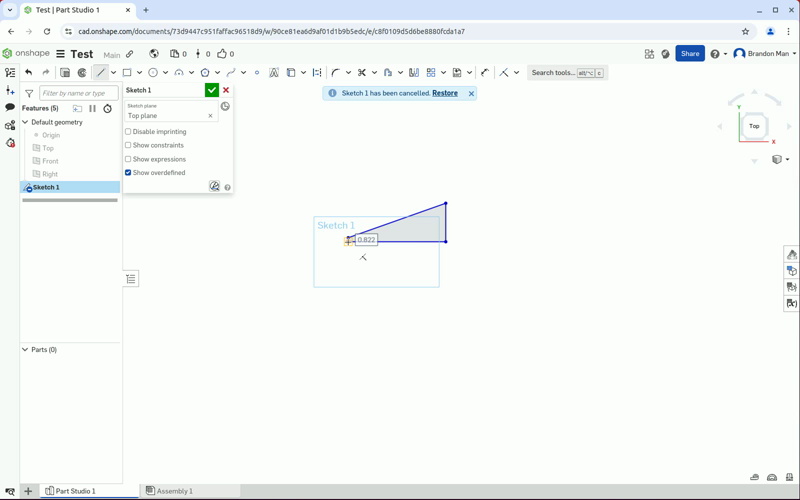
key(esc)
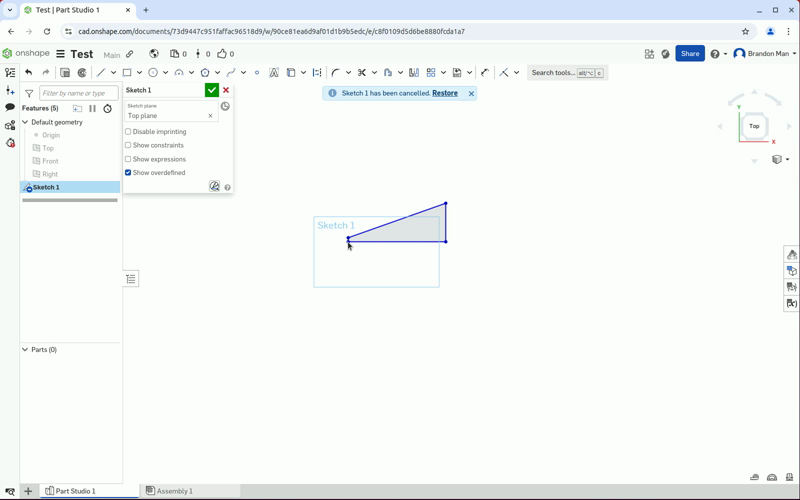
mouse_move(386, 233)
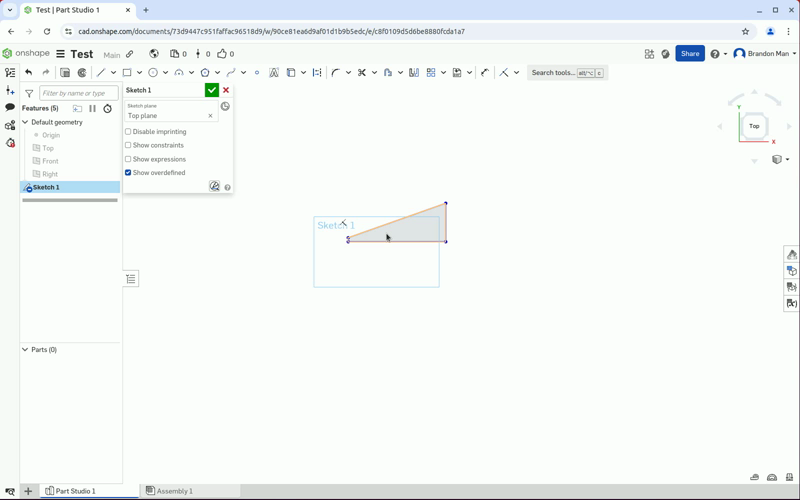
click(386, 233)
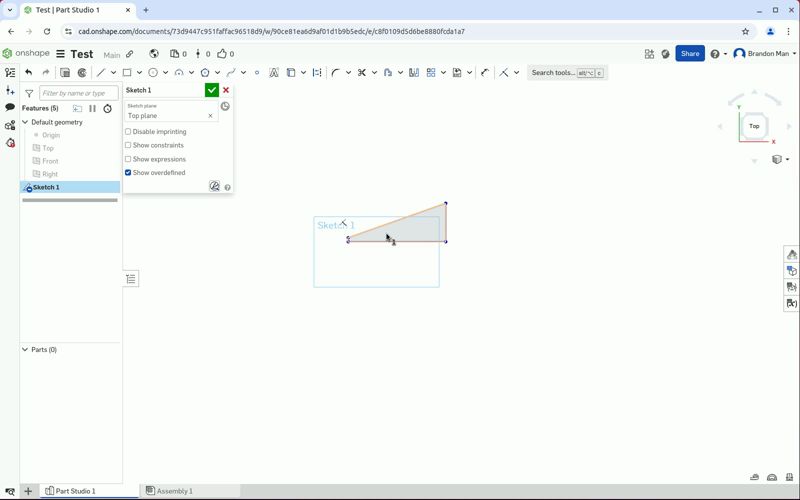
mouse_move(73, 352)
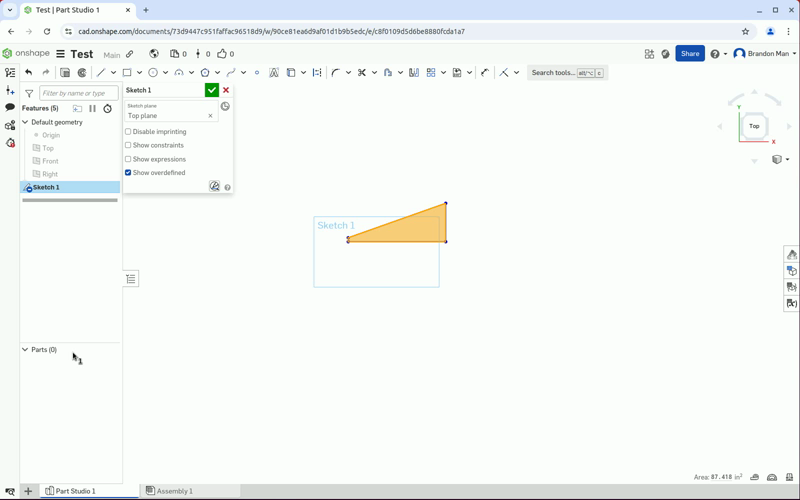
key(shift+y)
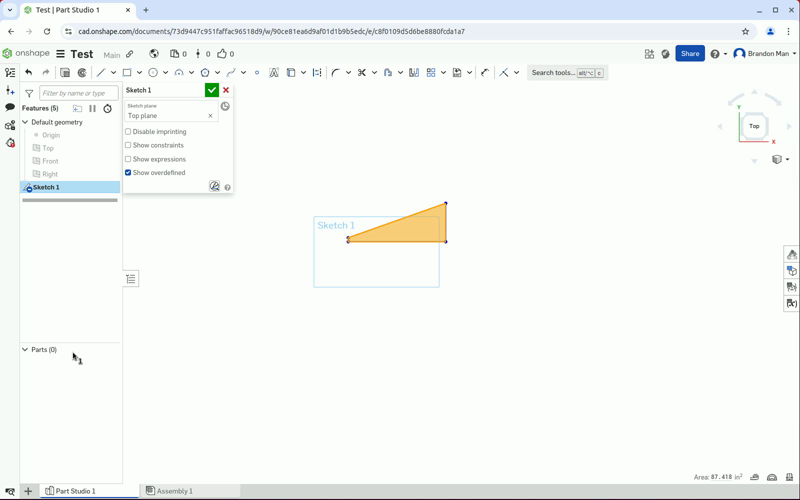
key(shift+e)
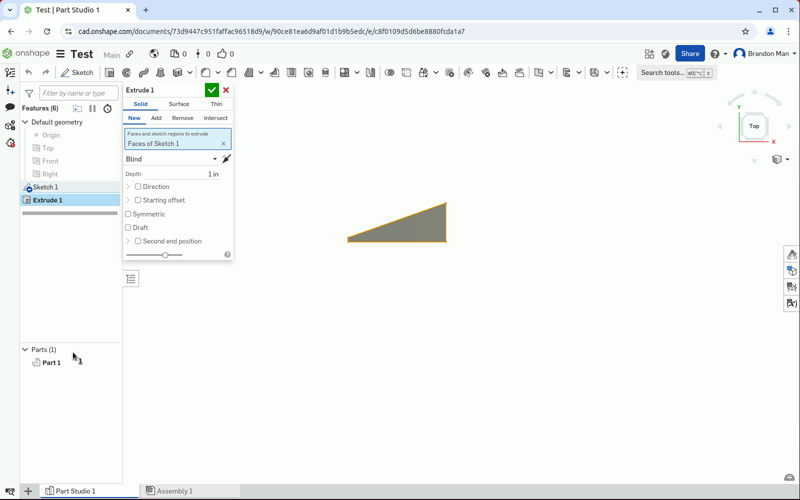
mouse_move(143, 106)
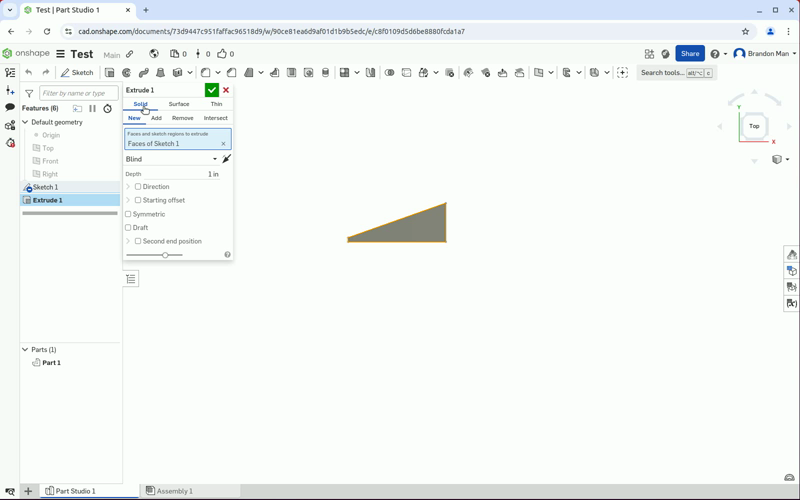
click(143, 106)
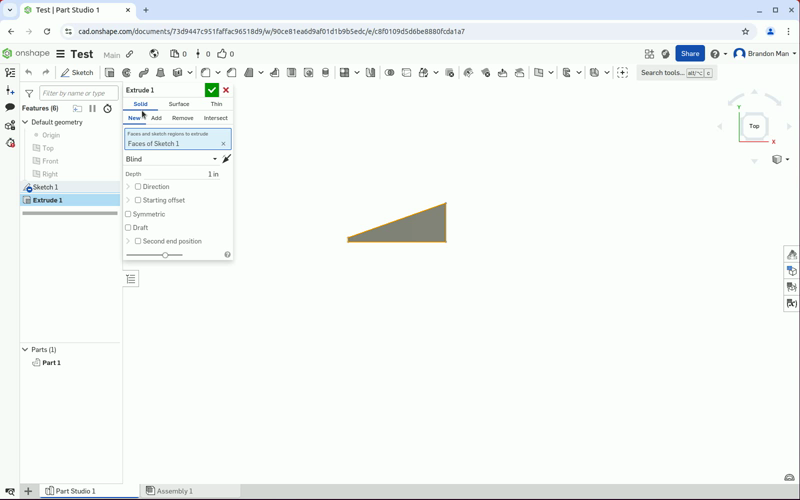
mouse_move(137, 120)
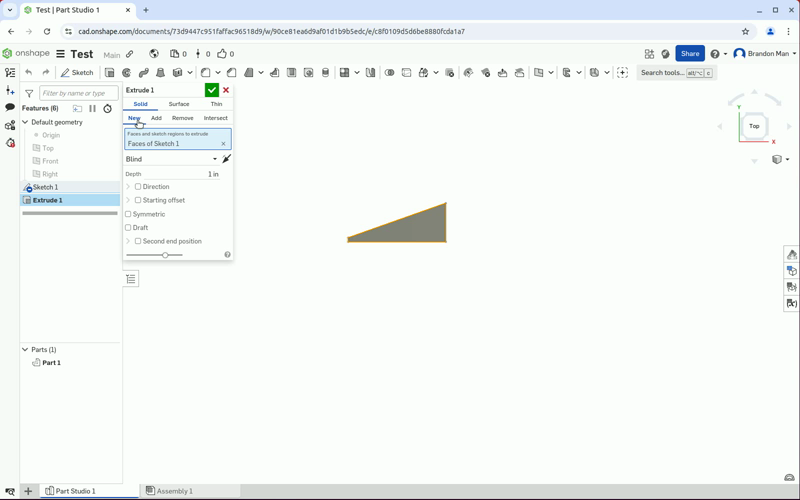
click(137, 120)
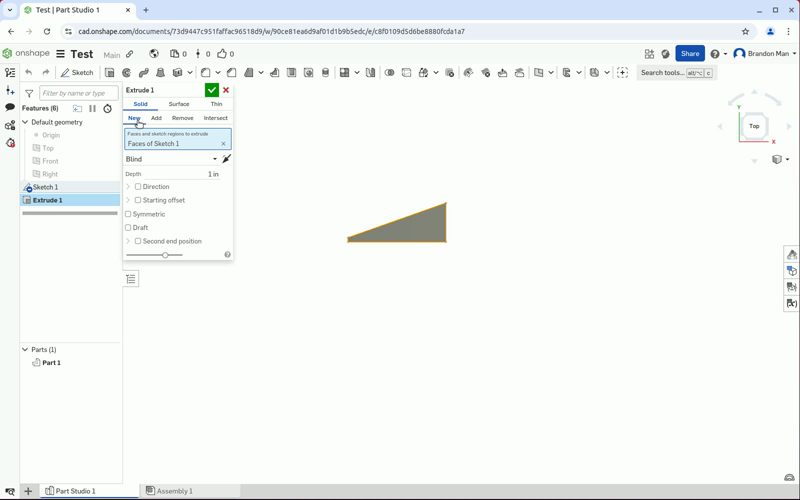
key(tab, 4)
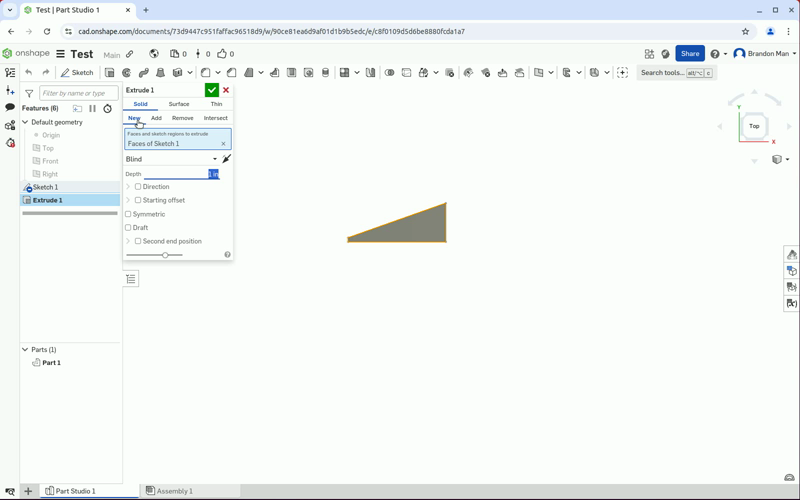
text(0.241)
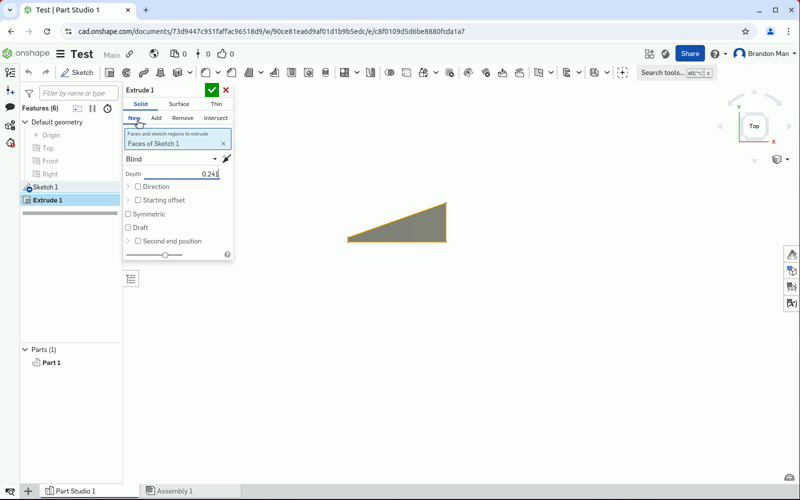
key(enter)
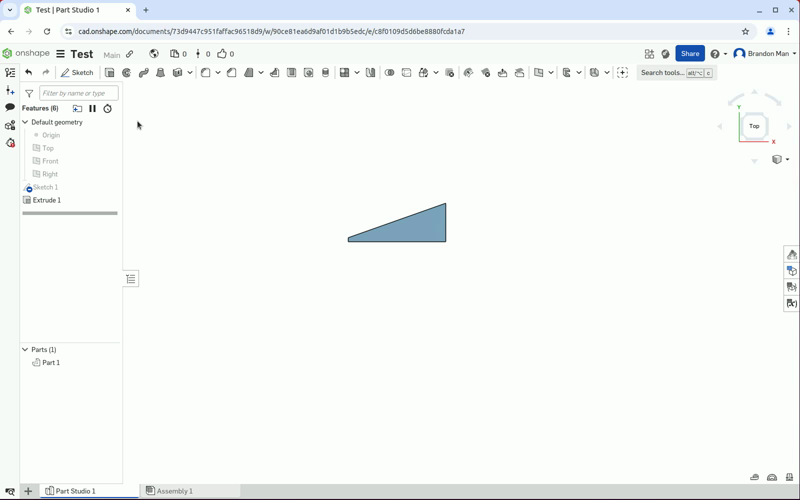
key(shift+h)
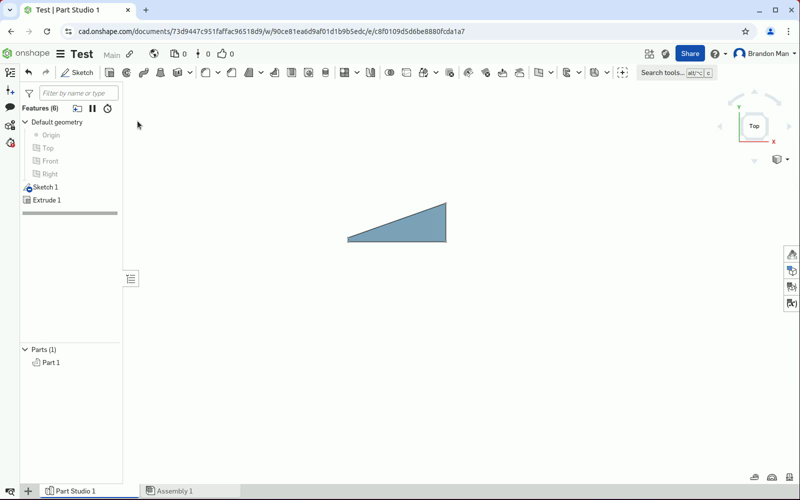
key(shift+h)
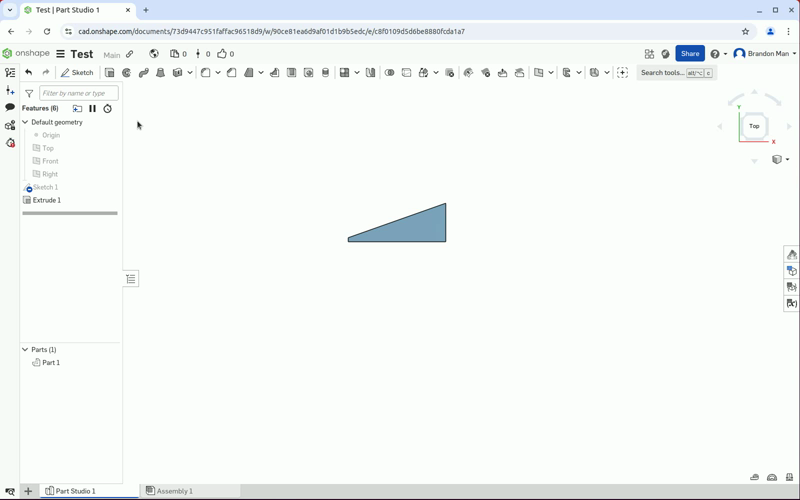
mouse_move(73, 189)
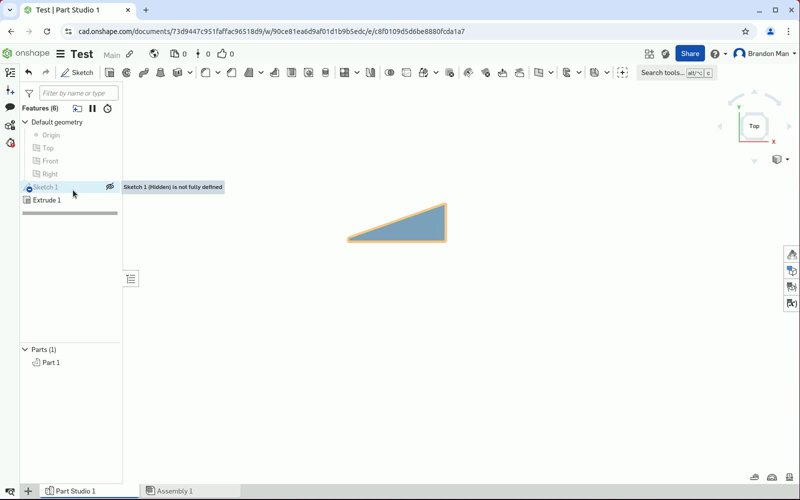
click(73, 189)
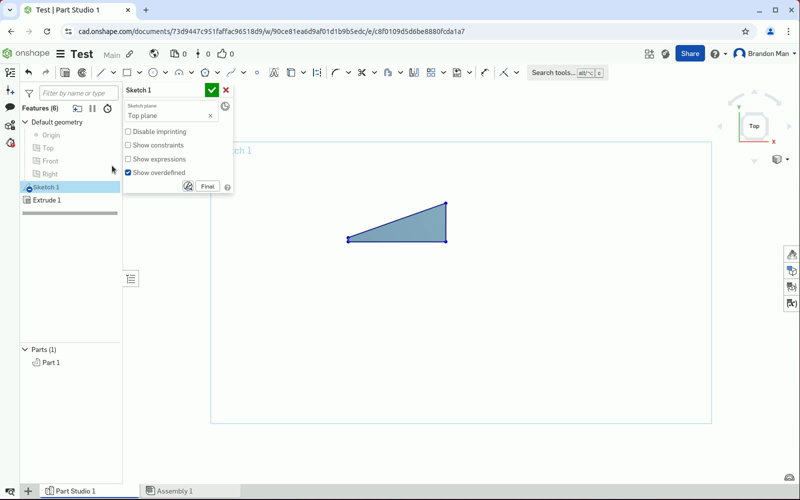
mouse_move(229, 92)
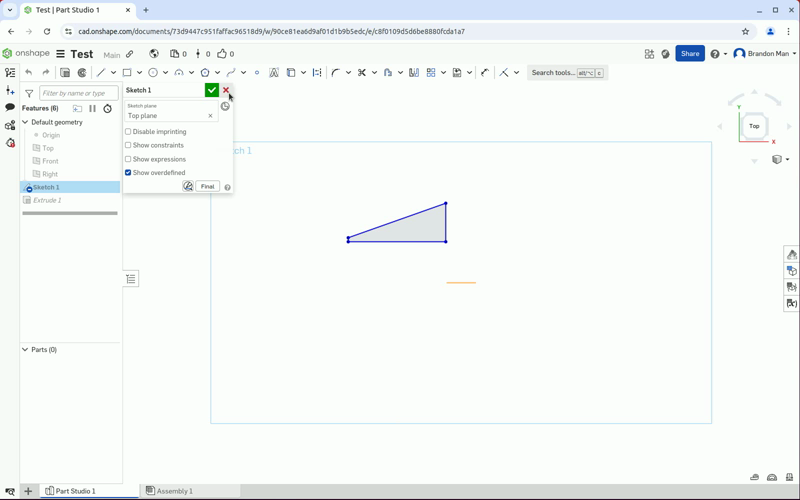
click(229, 92)
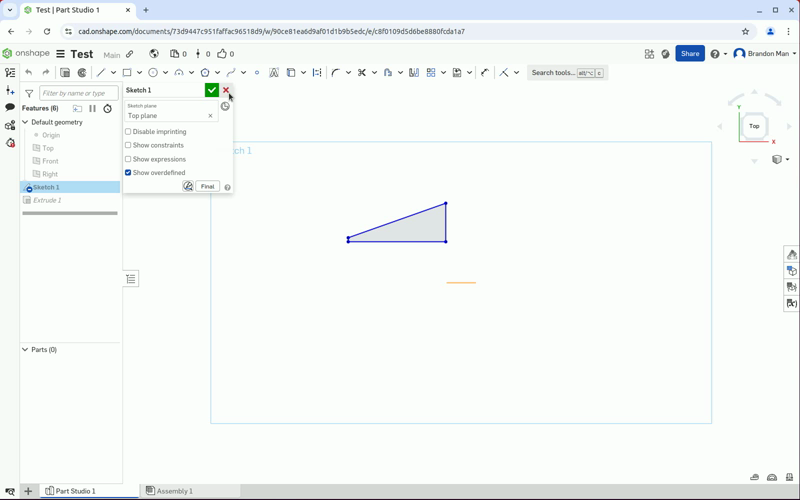
key(shift+s)
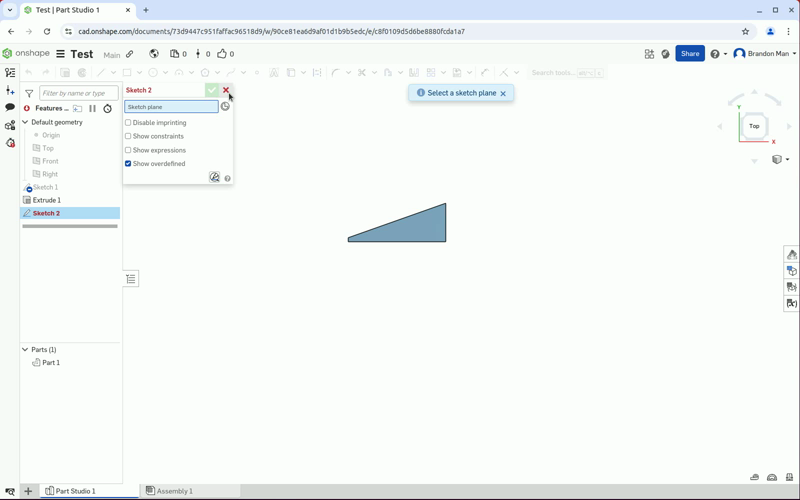
mouse_move(73, 150)
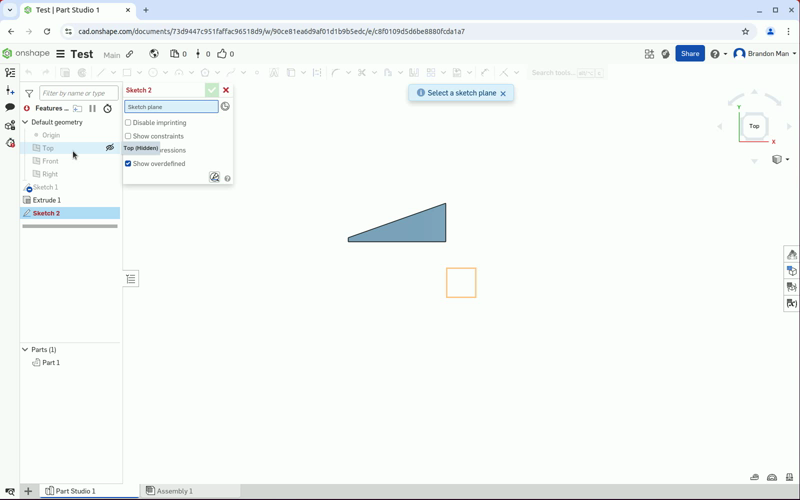
click(73, 150)
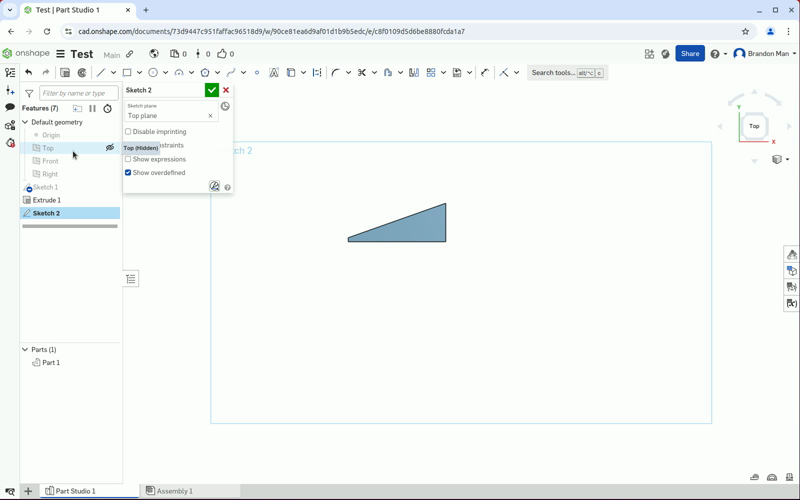
mouse_move(73, 352)
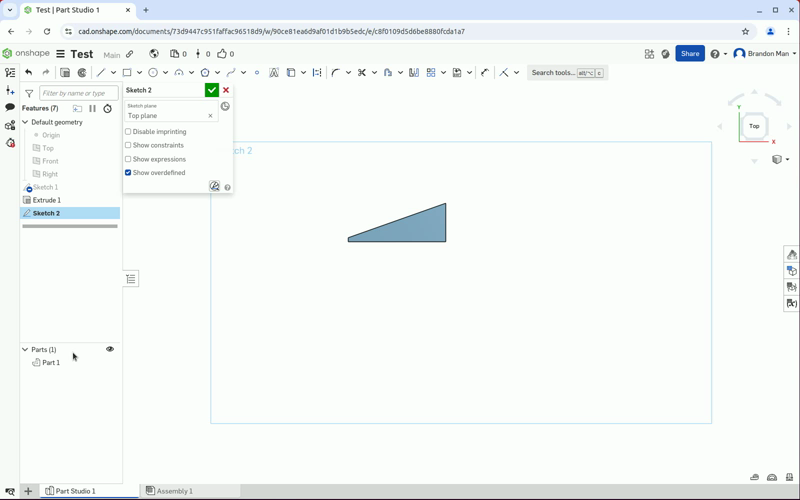
key(y)
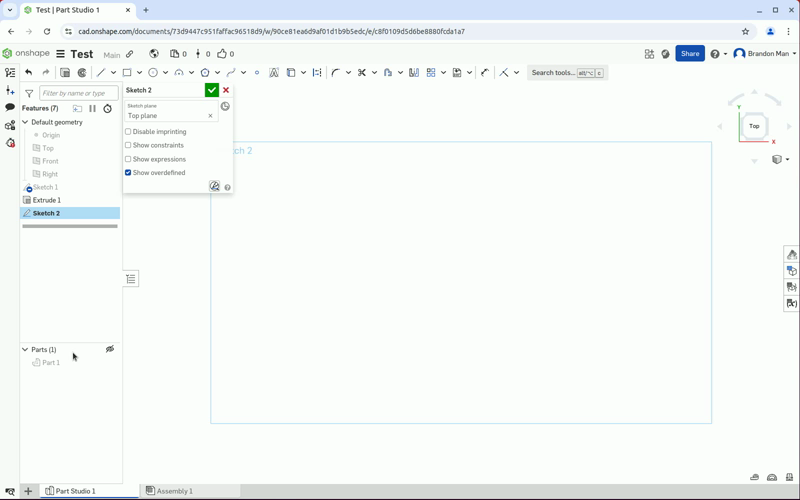
key(l)
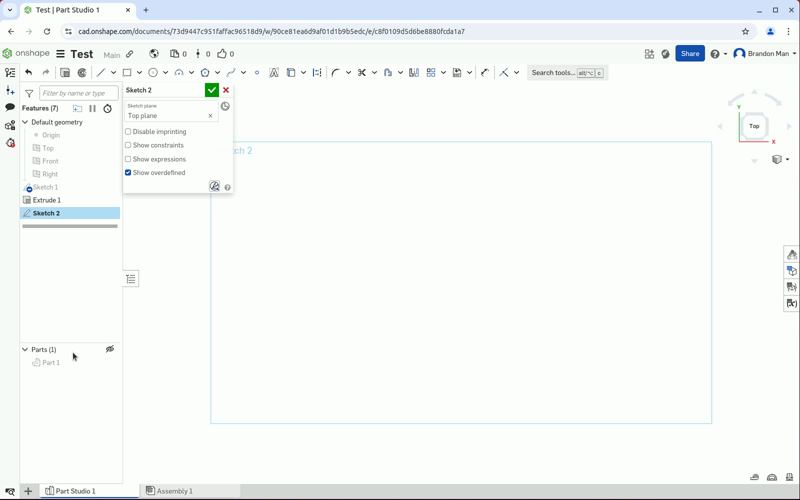
key_down(shift)
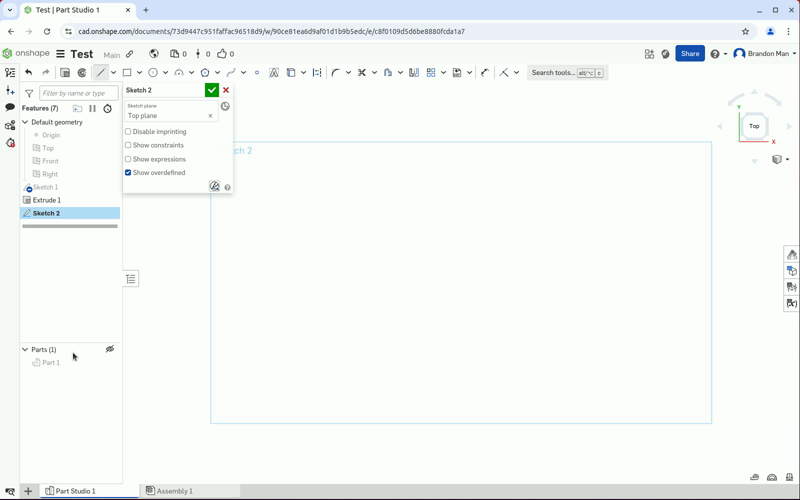
mouse_move(348, 246)
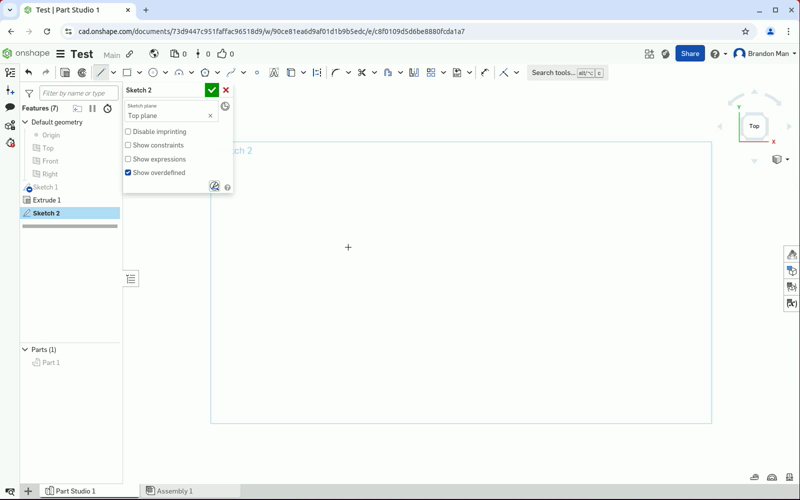
click(348, 246)
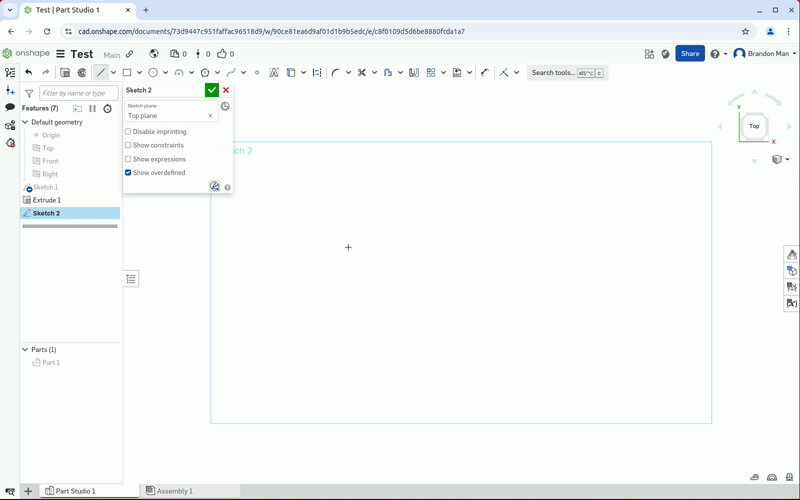
key_up(shift)
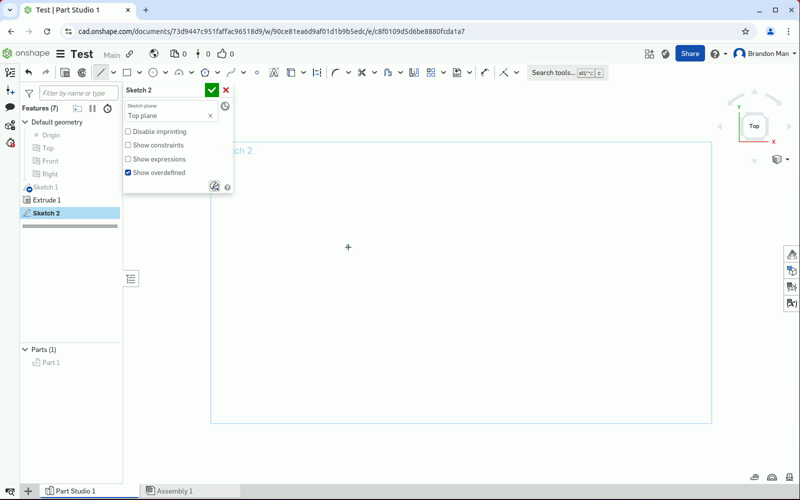
key_down(shift)
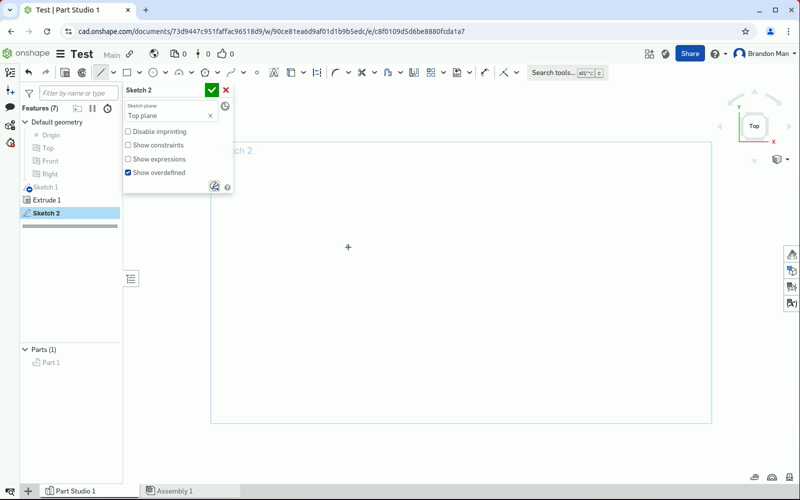
mouse_move(445, 281)
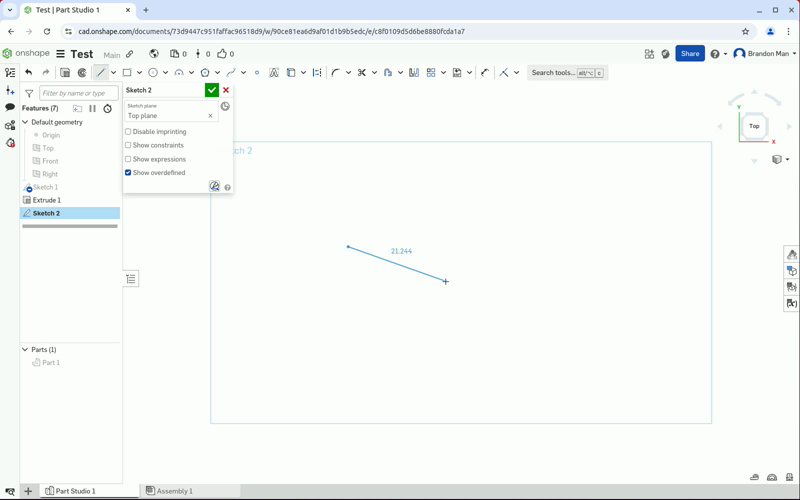
click(445, 281)
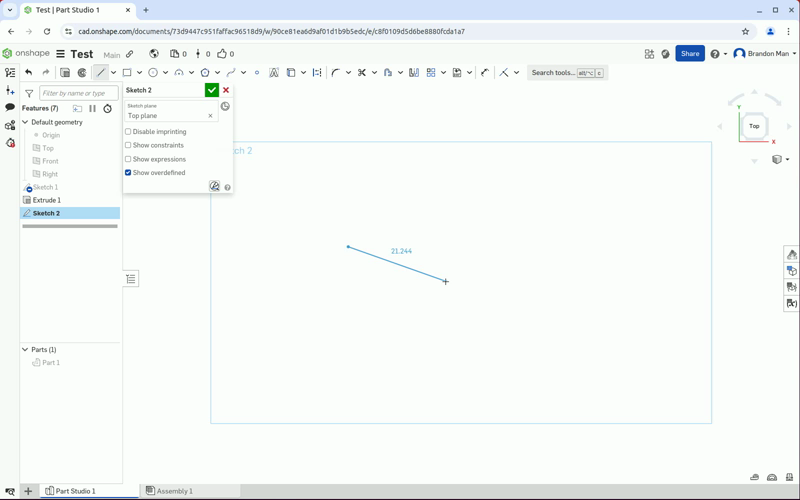
key_up(shift)
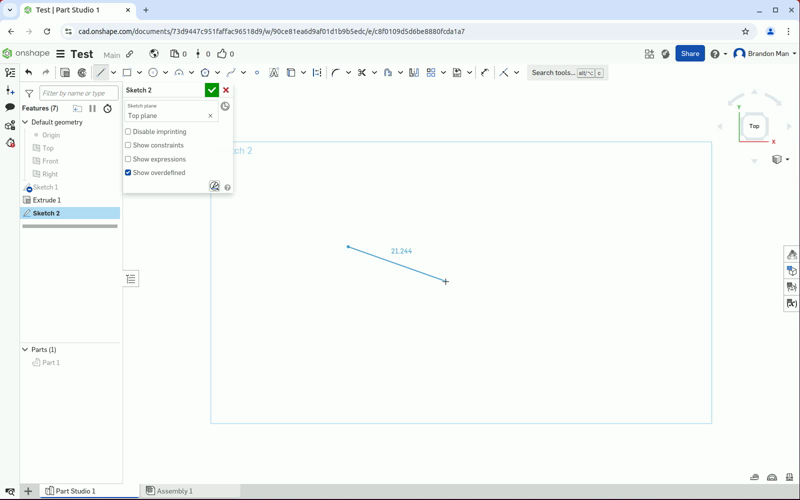
key_down(shift)
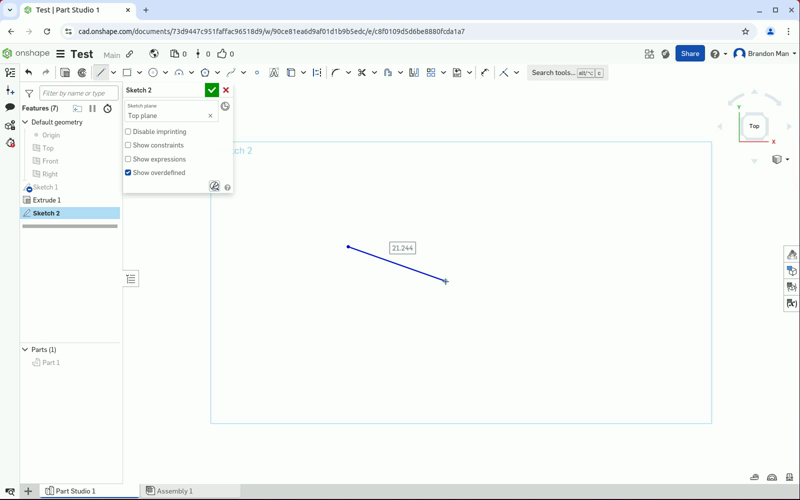
mouse_move(475, 281)
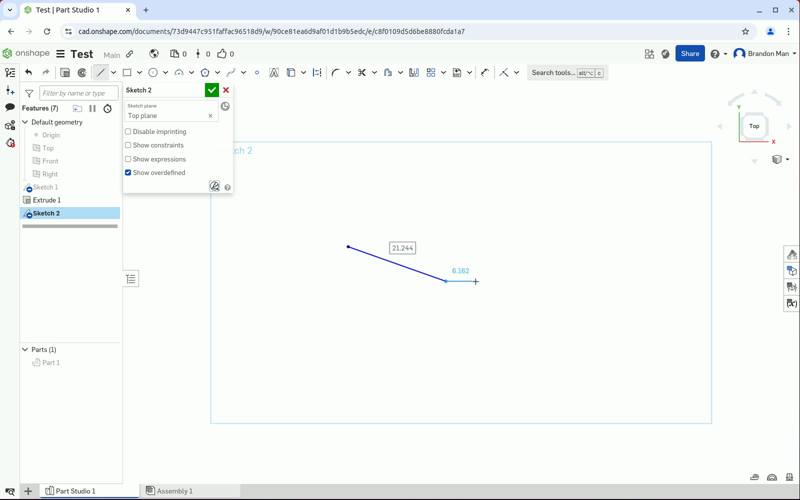
mouse_move(445, 242)
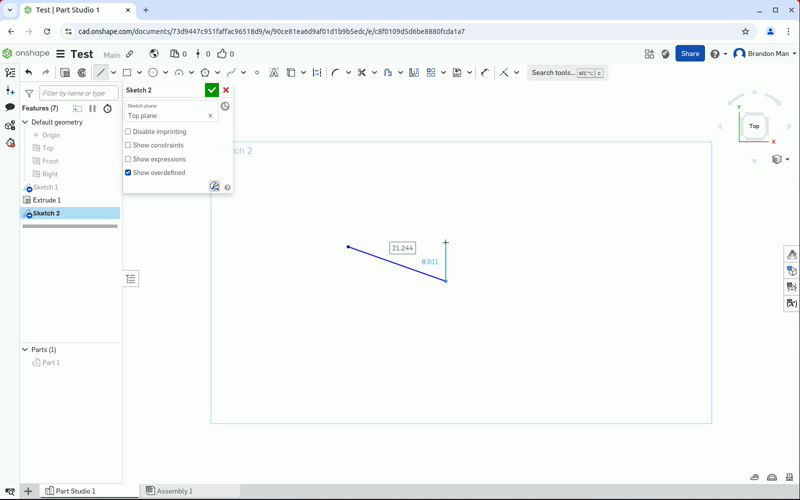
click(445, 242)
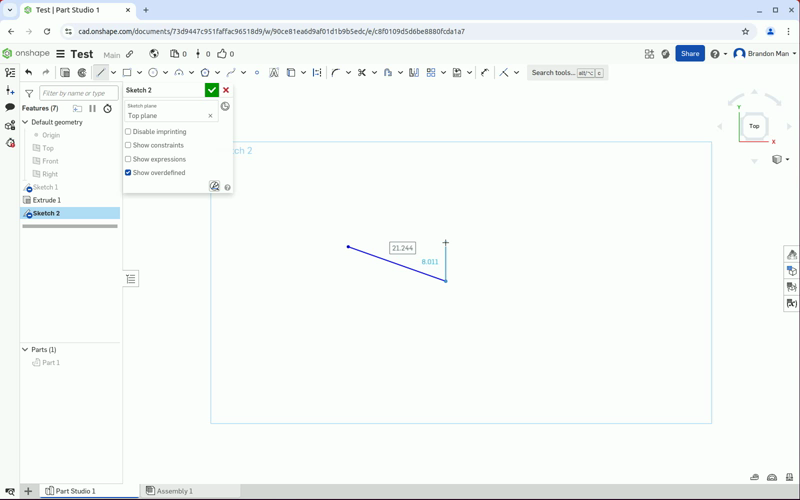
key_up(shift)
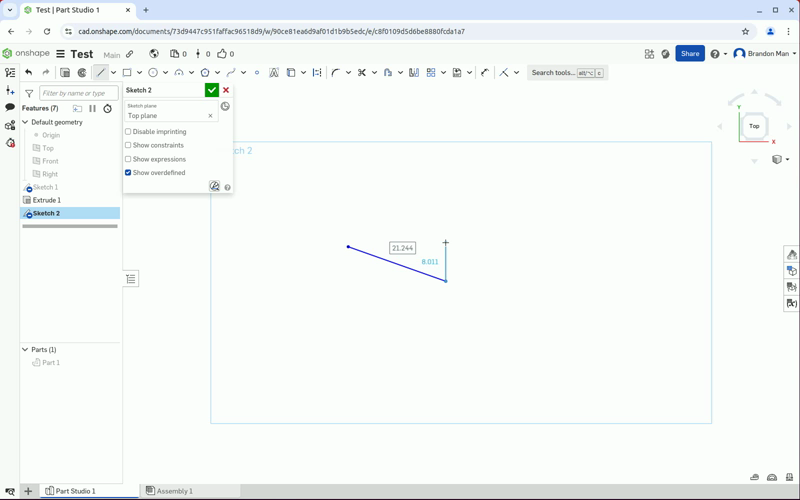
key_down(shift)
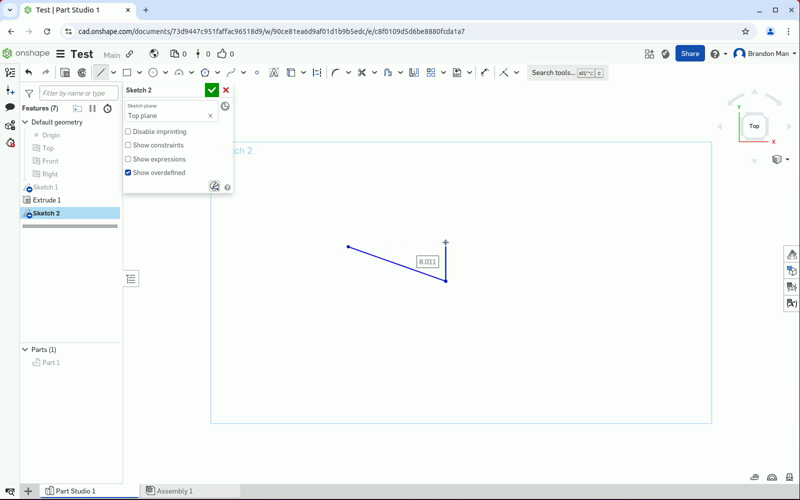
mouse_move(348, 242)
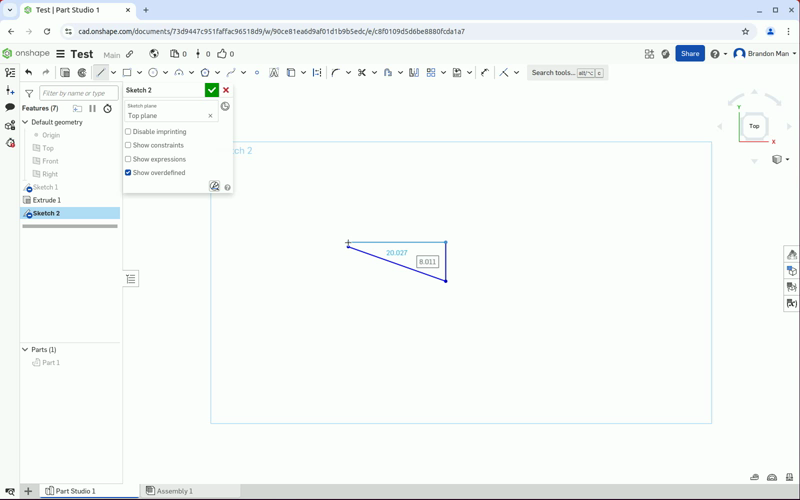
scroll(6)
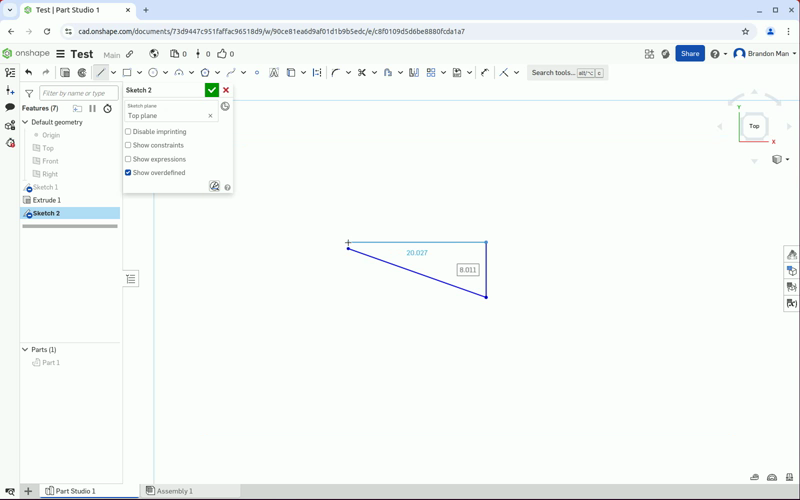
scroll(6)
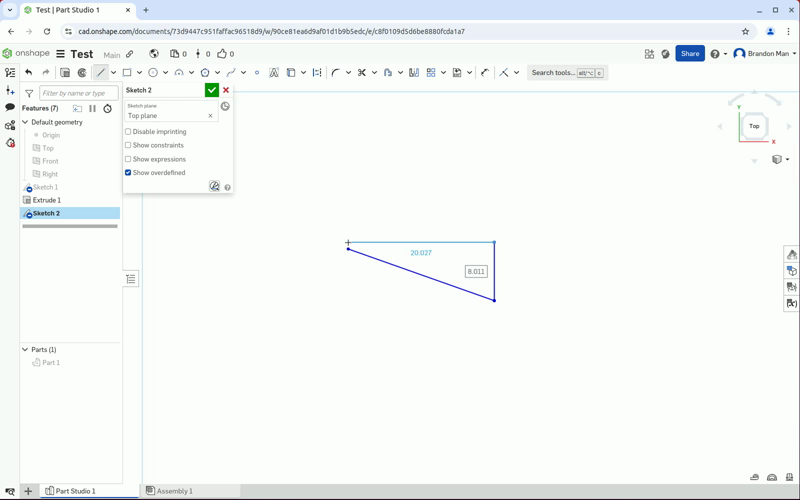
scroll(6)
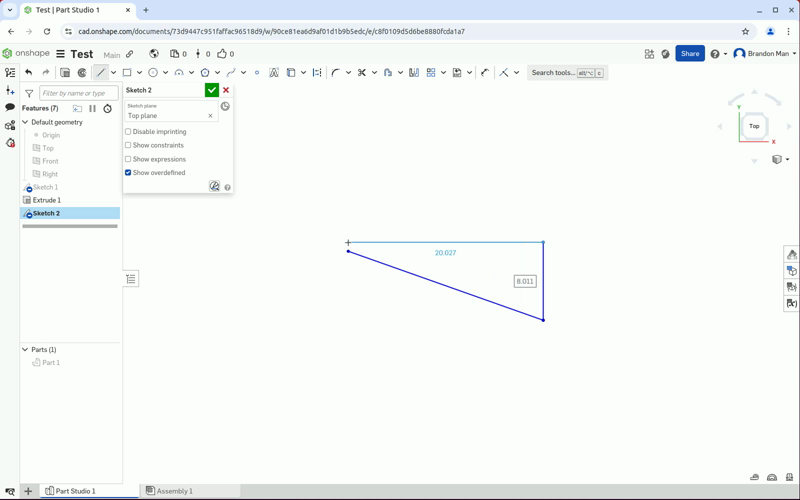
scroll(6)
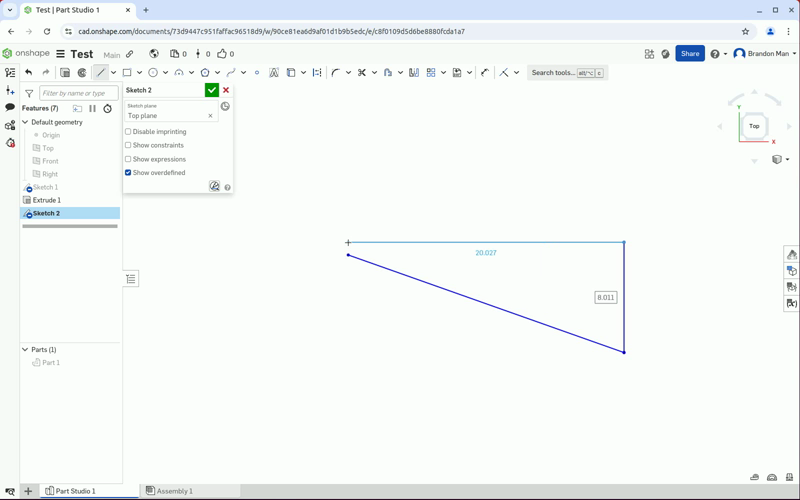
scroll(6)
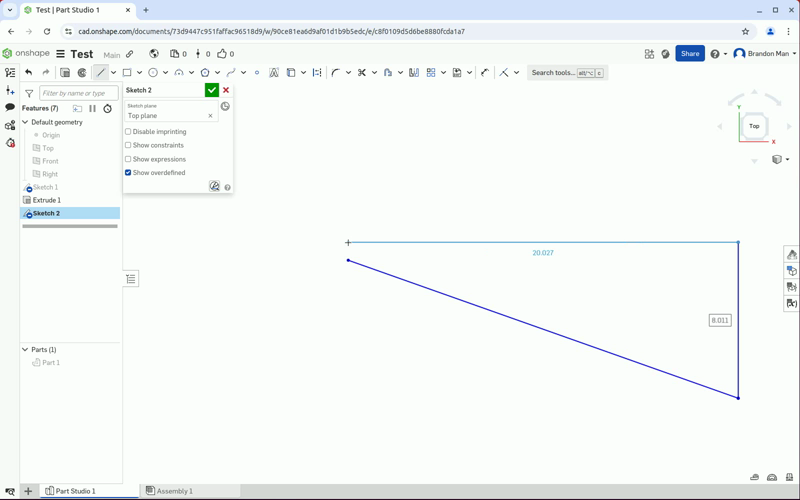
scroll(6)
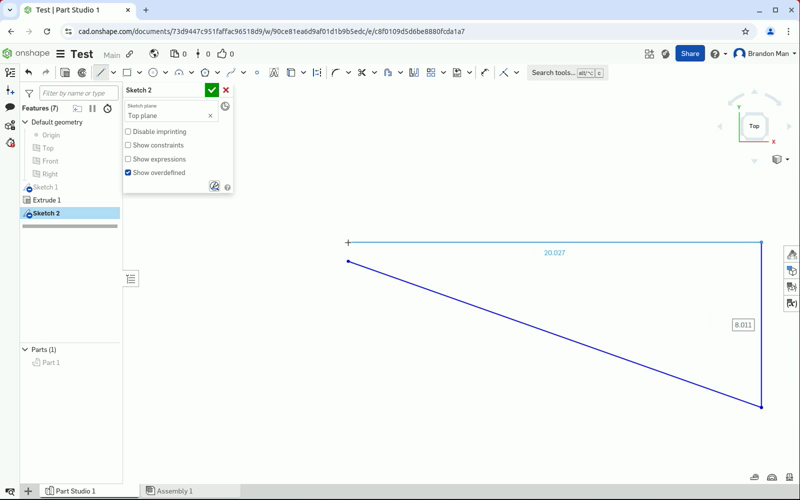
scroll(6)
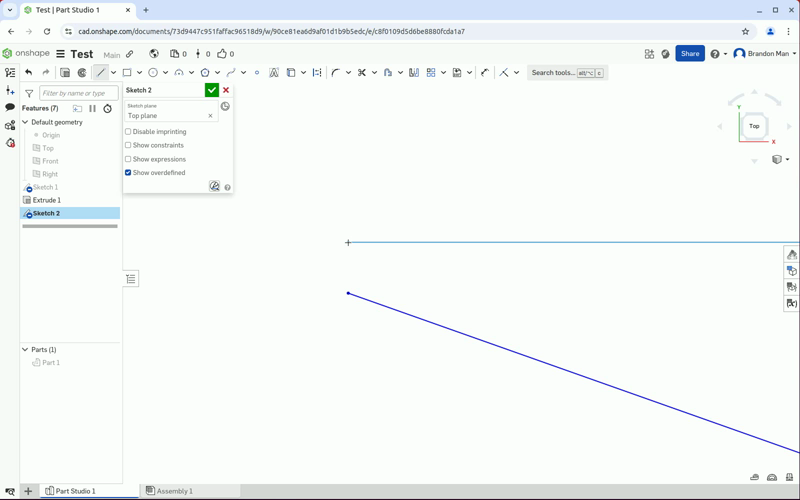
click(348, 242)
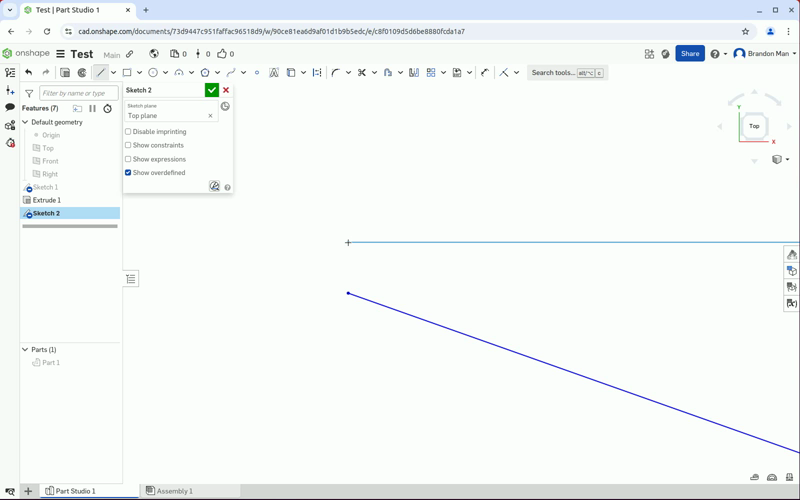
scroll(-6)
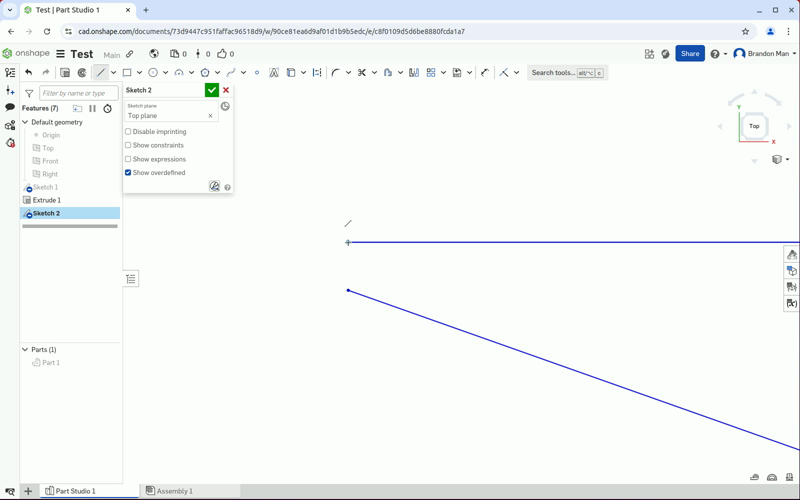
scroll(-6)
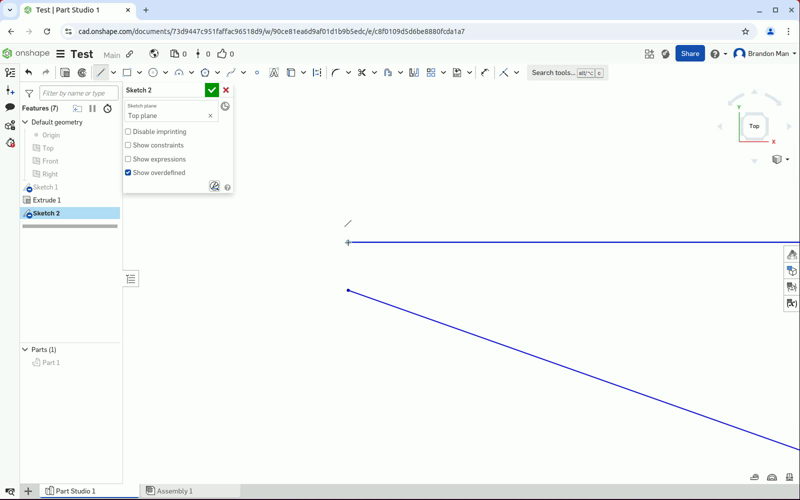
scroll(-6)
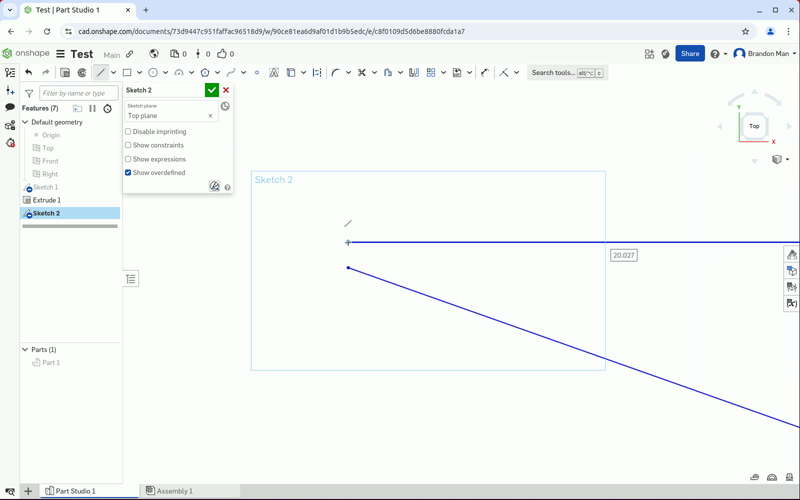
scroll(-6)
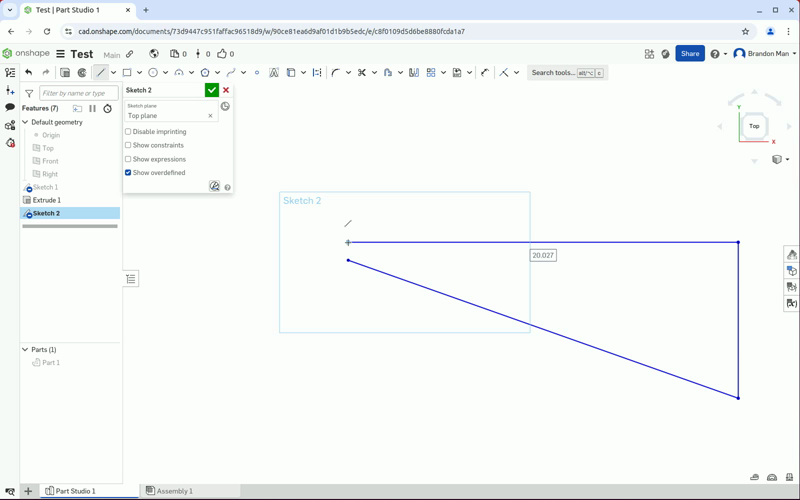
scroll(-6)
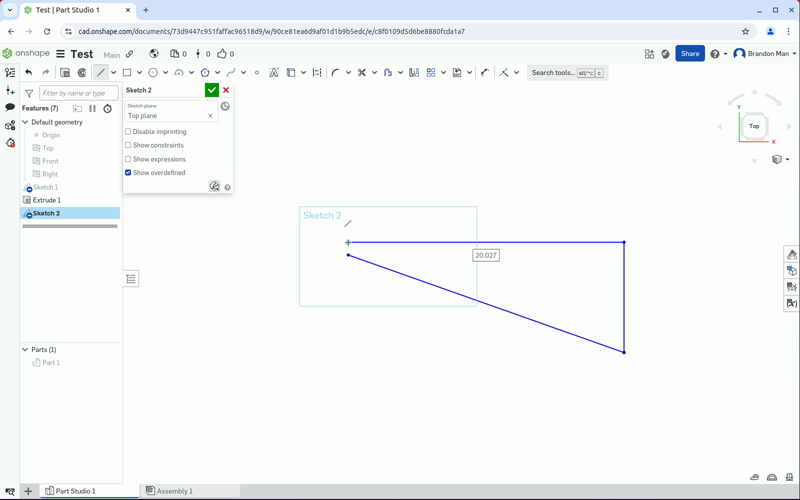
scroll(-6)
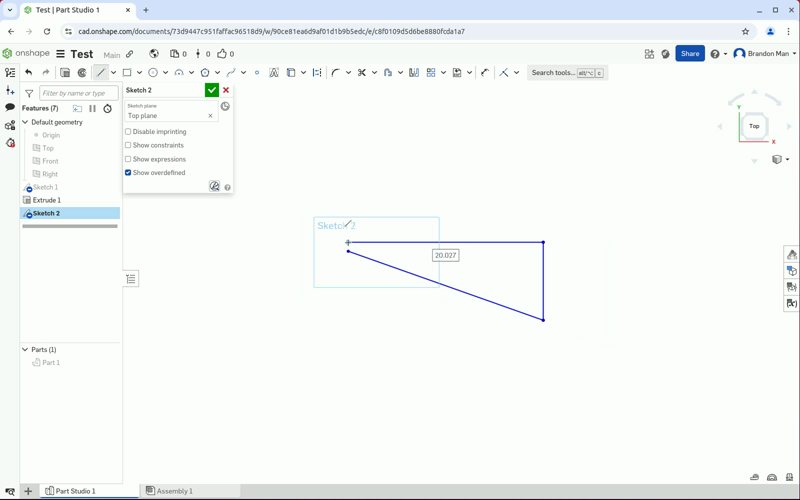
scroll(-6)
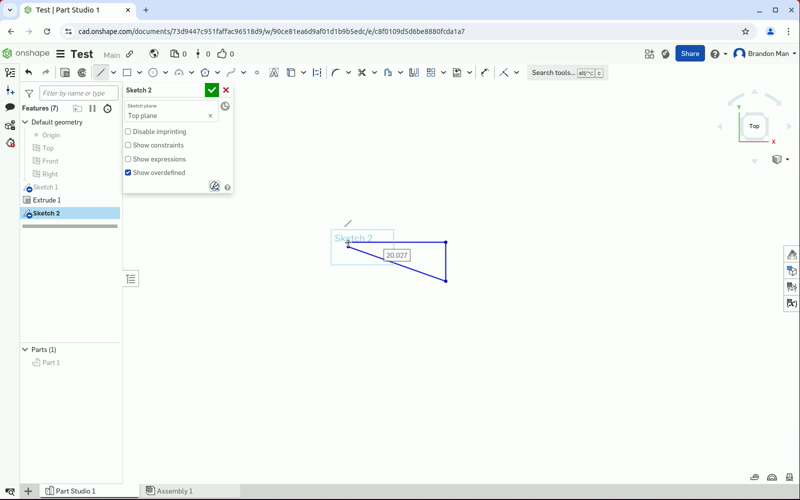
key_up(shift)
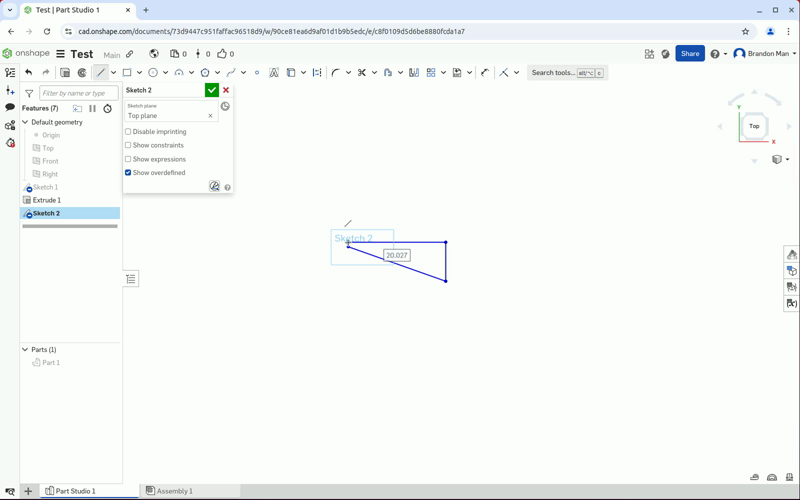
mouse_move(378, 242)
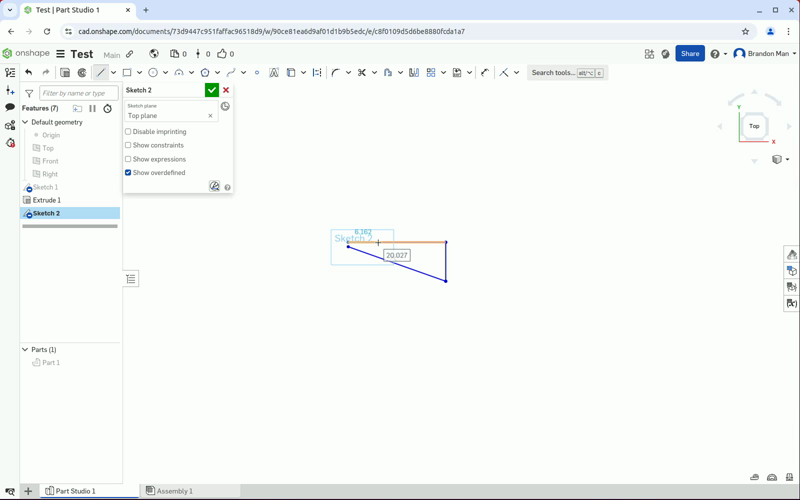
key_down(shift)
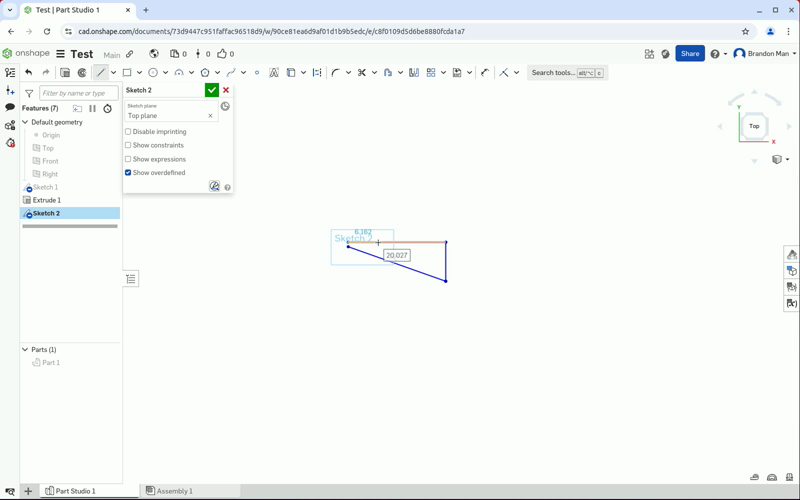
mouse_move(348, 246)
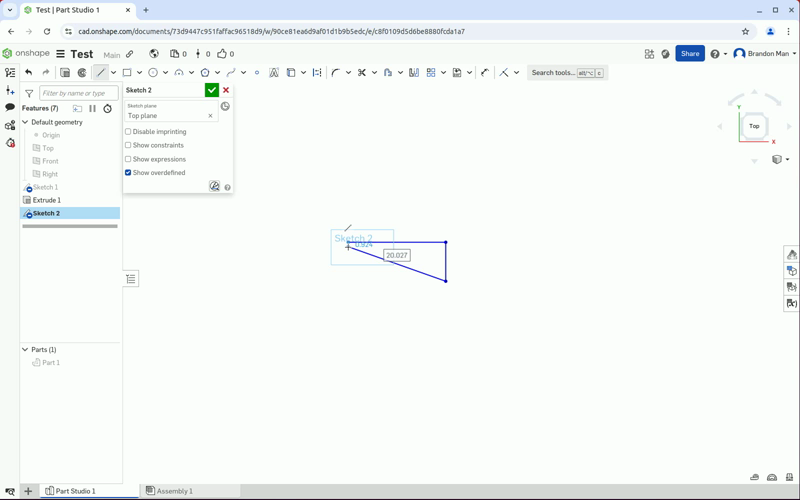
scroll(6)
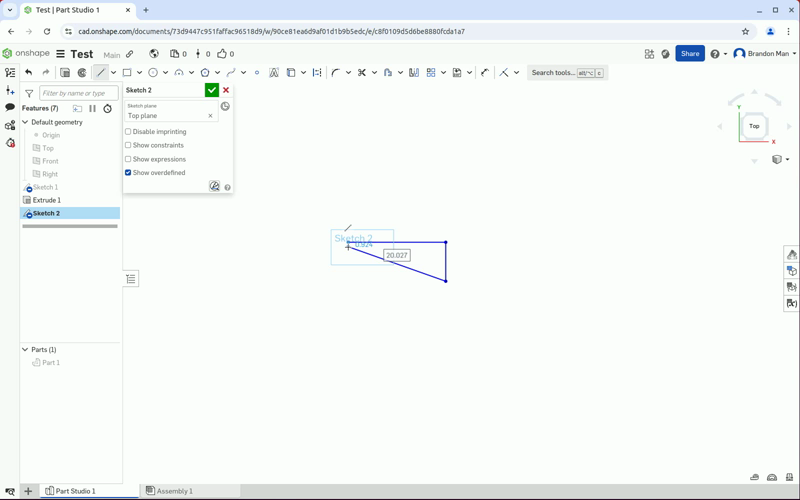
scroll(6)
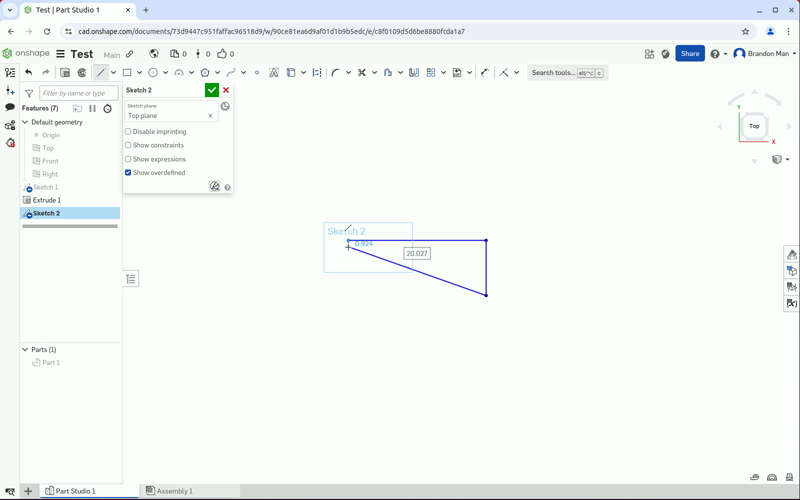
scroll(6)
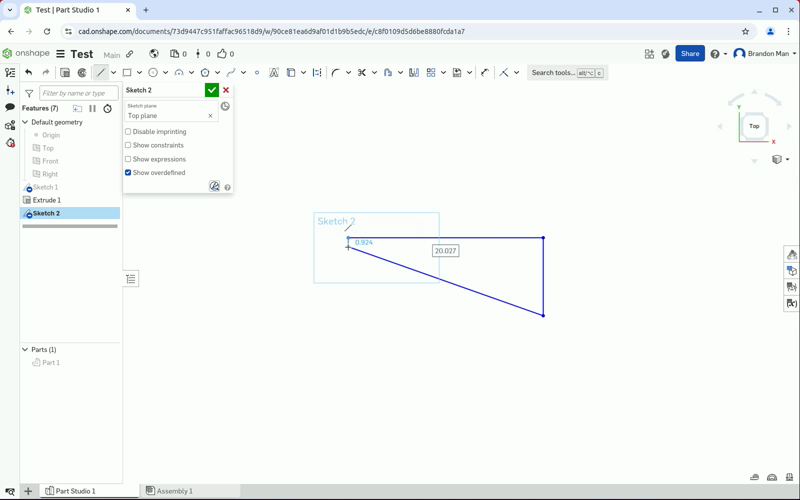
scroll(6)
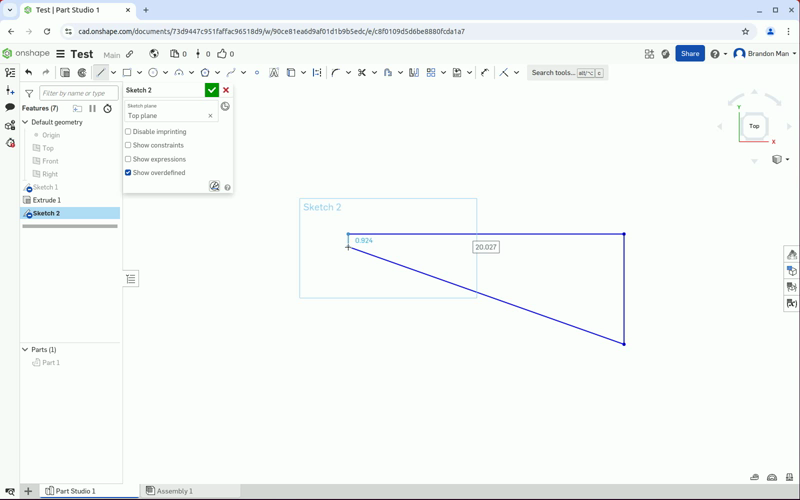
scroll(6)
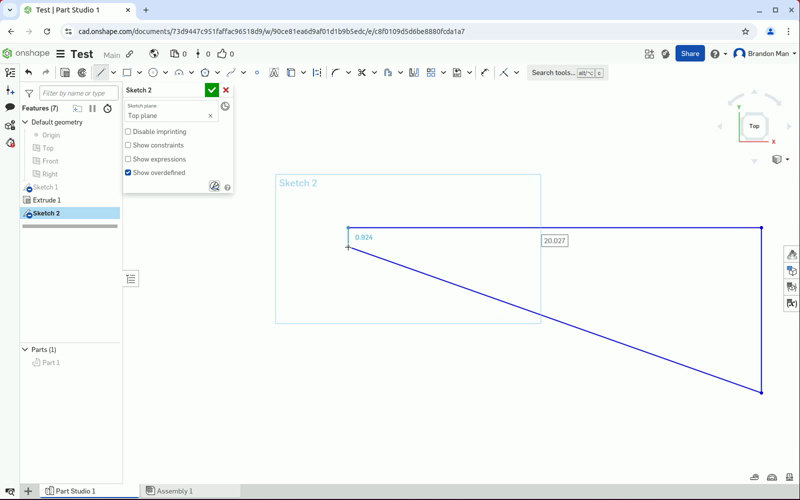
scroll(6)
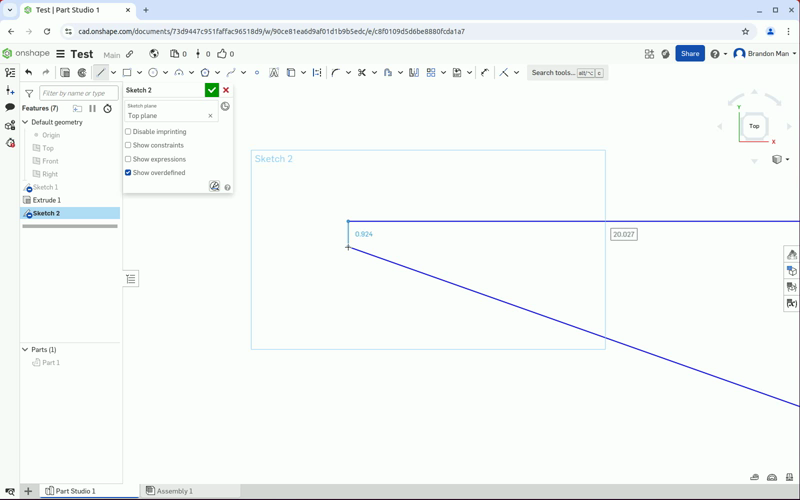
scroll(6)
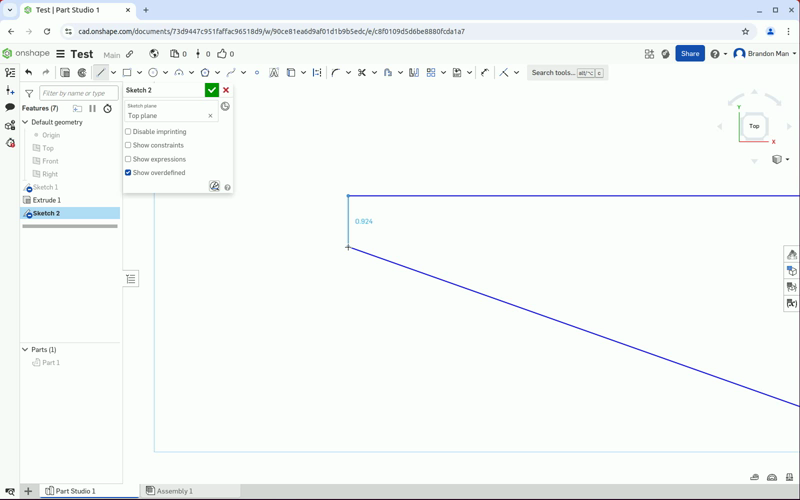
key_up(shift)
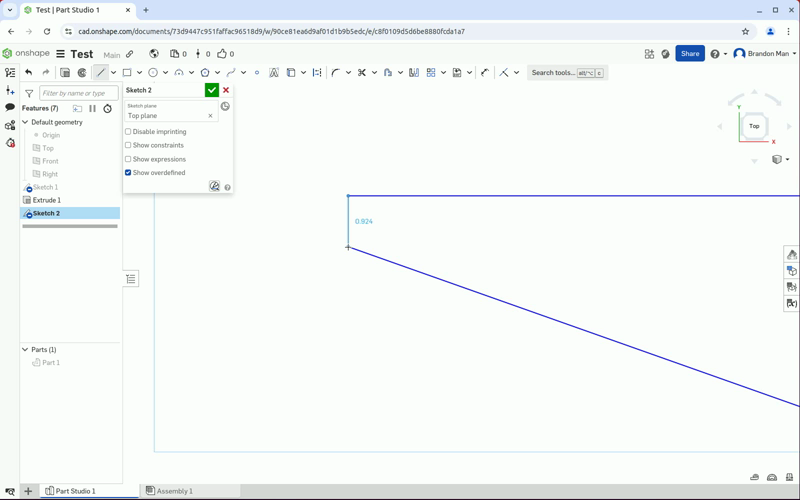
click(348, 246)
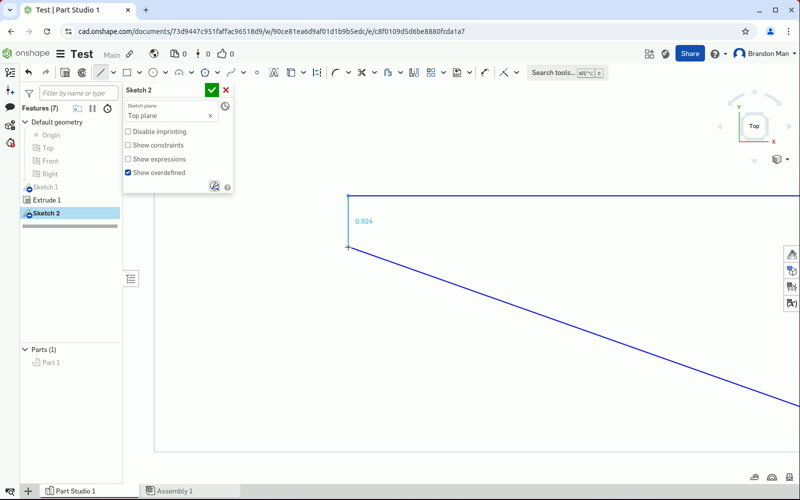
scroll(-6)
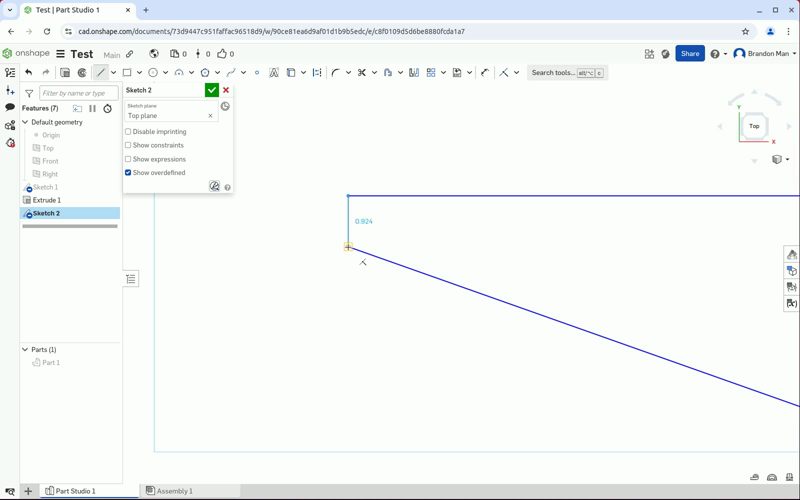
scroll(-6)
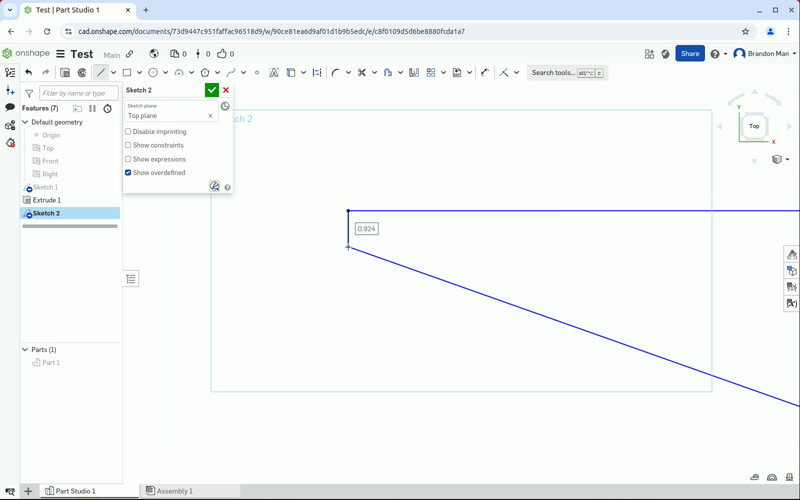
scroll(-6)
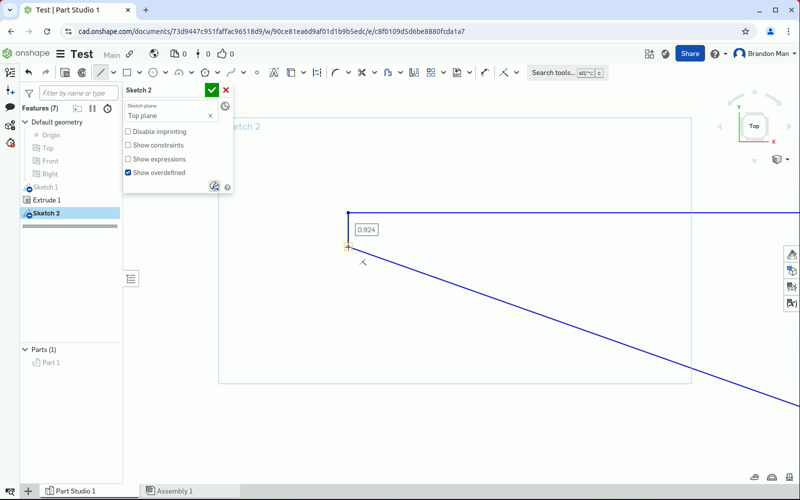
scroll(-6)
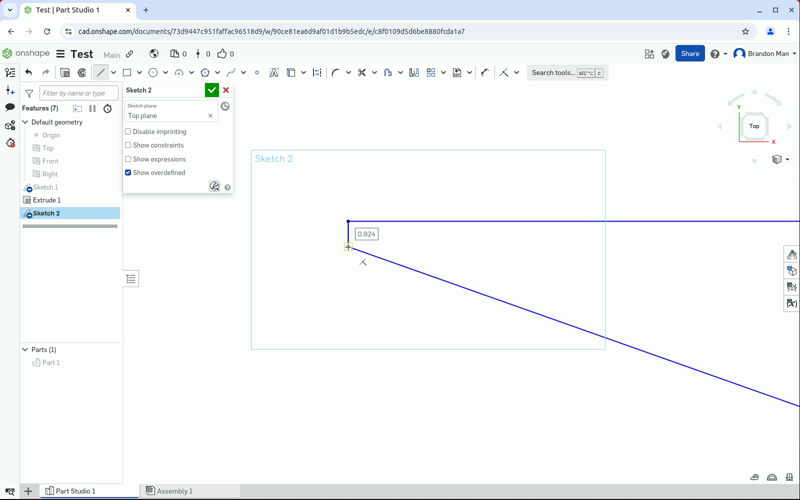
scroll(-6)
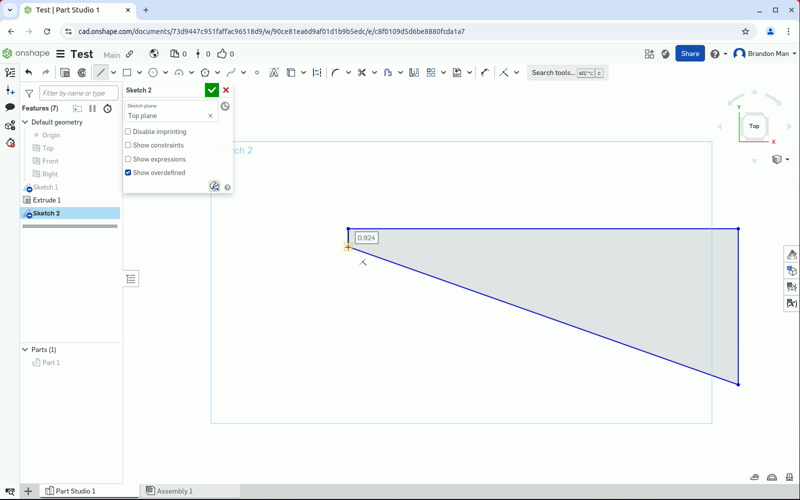
scroll(-6)
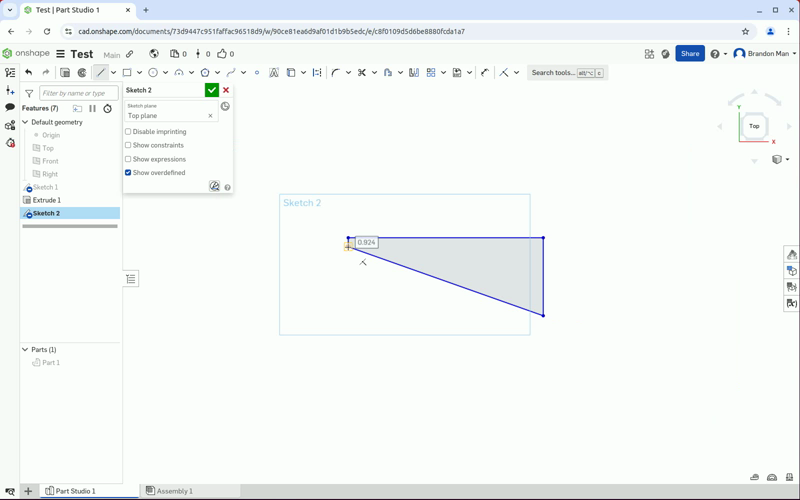
scroll(-6)
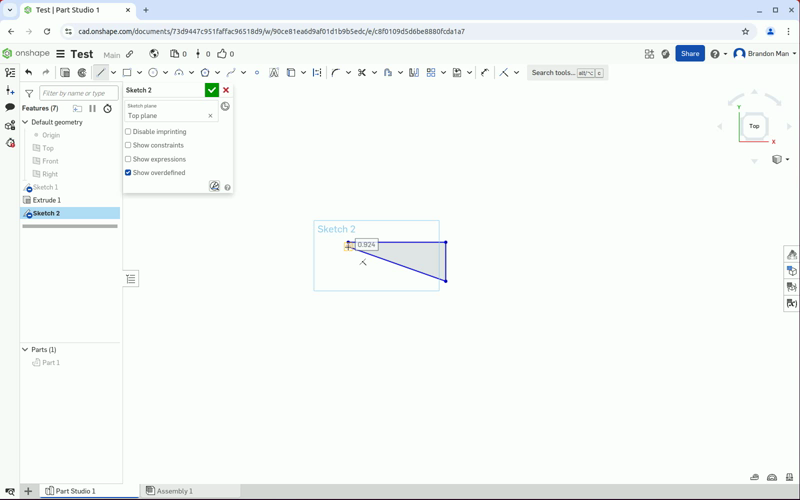
key(esc)
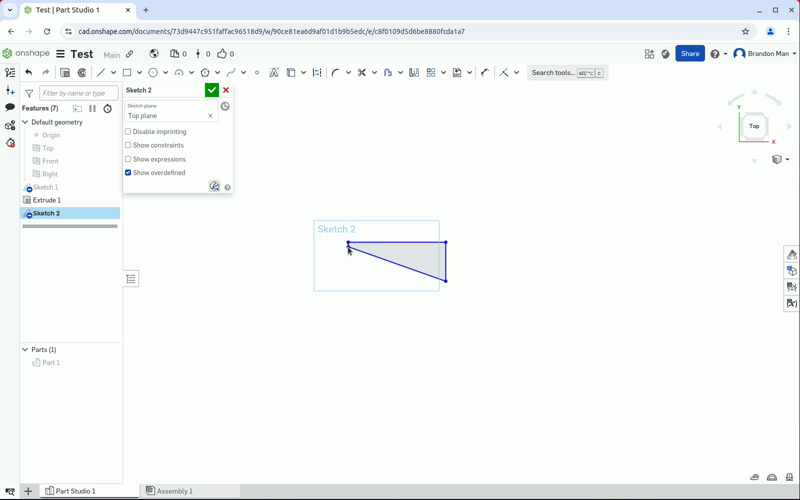
mouse_move(380, 243)
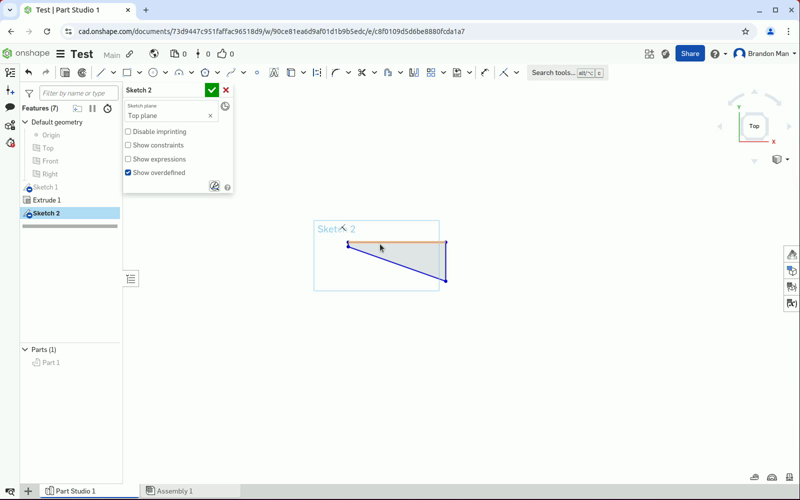
click(380, 243)
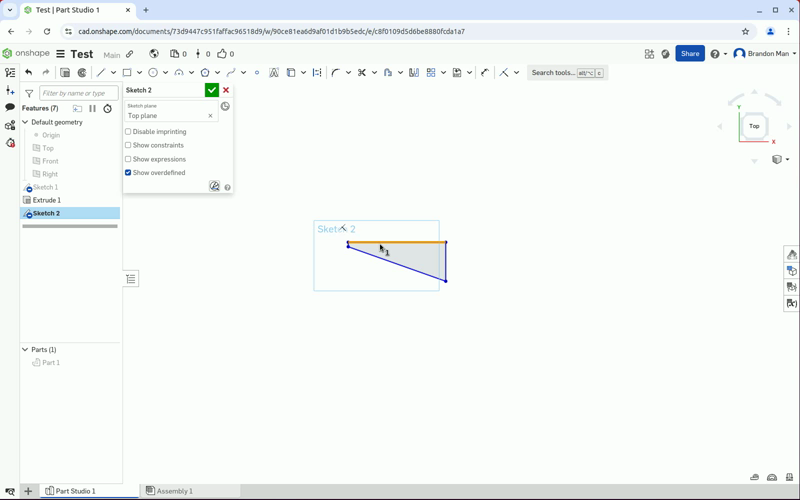
mouse_move(73, 352)
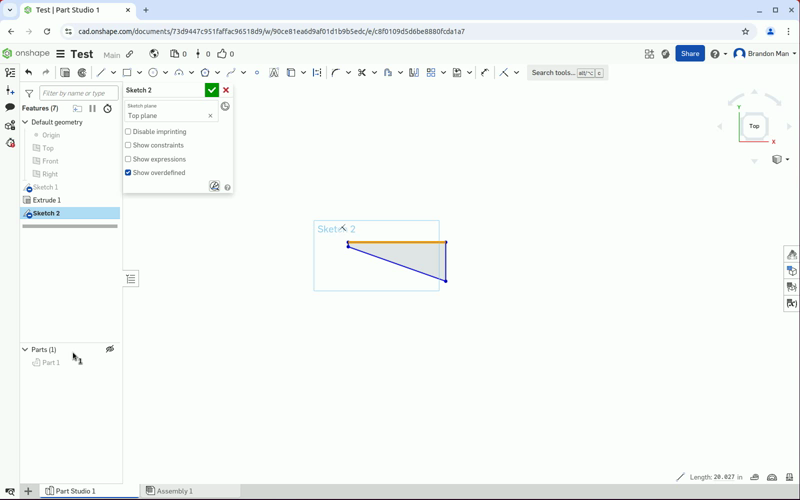
key(shift+y)
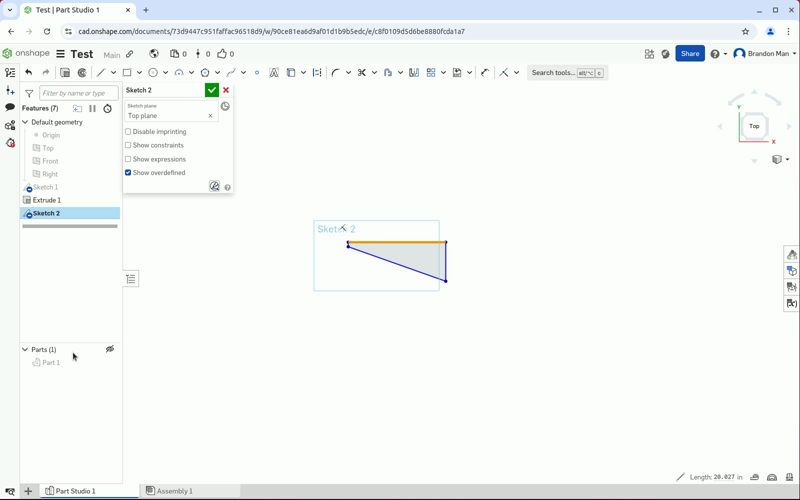
key(shift+e)
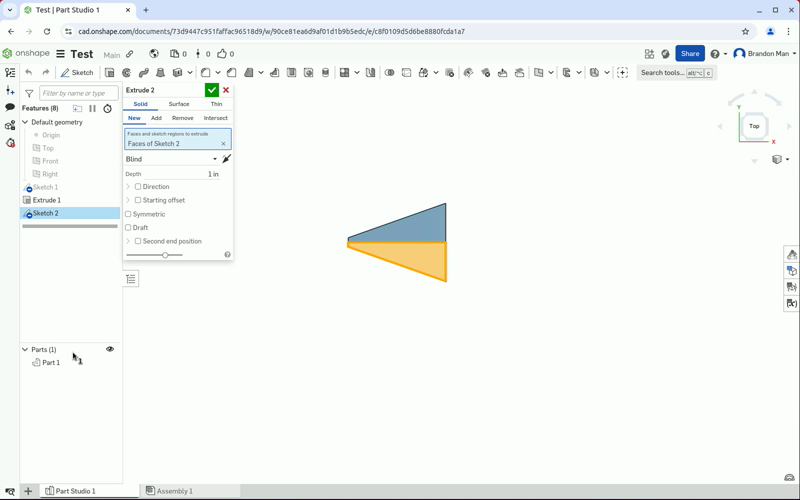
mouse_move(143, 106)
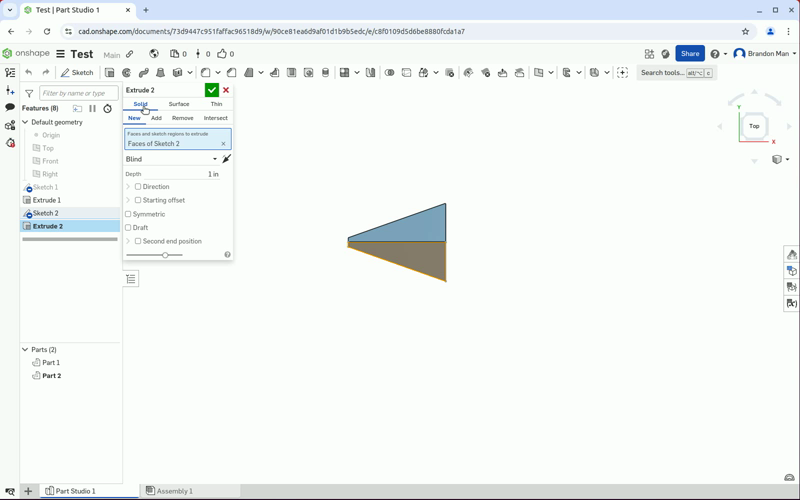
click(143, 106)
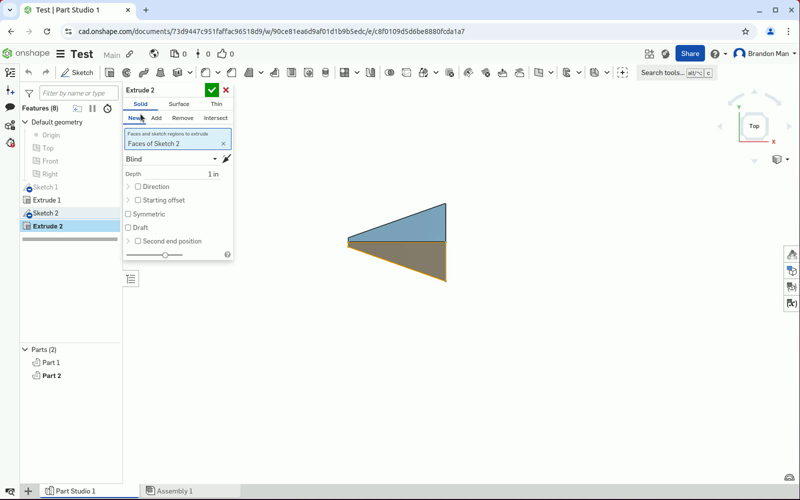
mouse_move(137, 120)
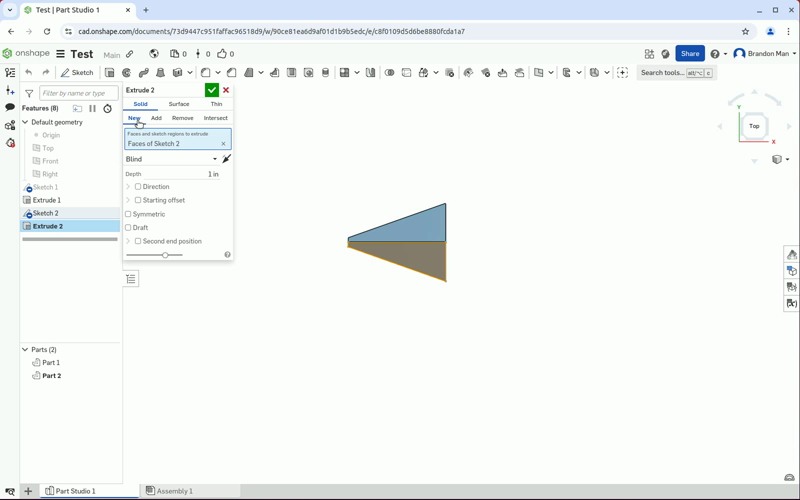
click(137, 120)
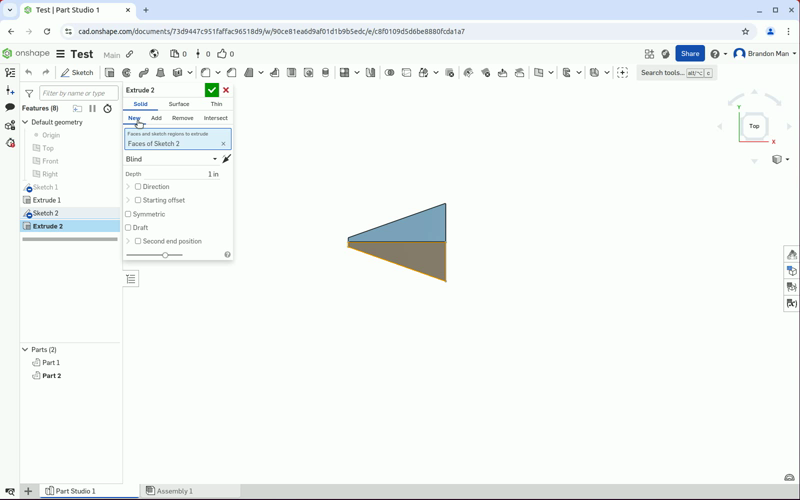
key(tab, 4)
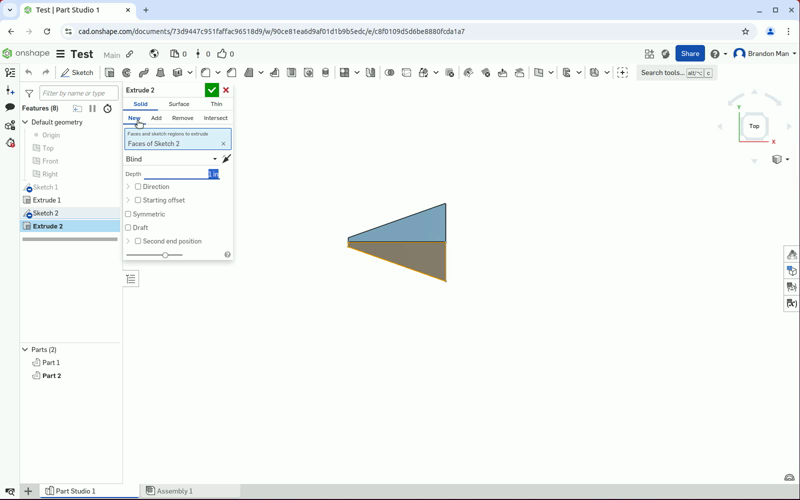
text(0.241)
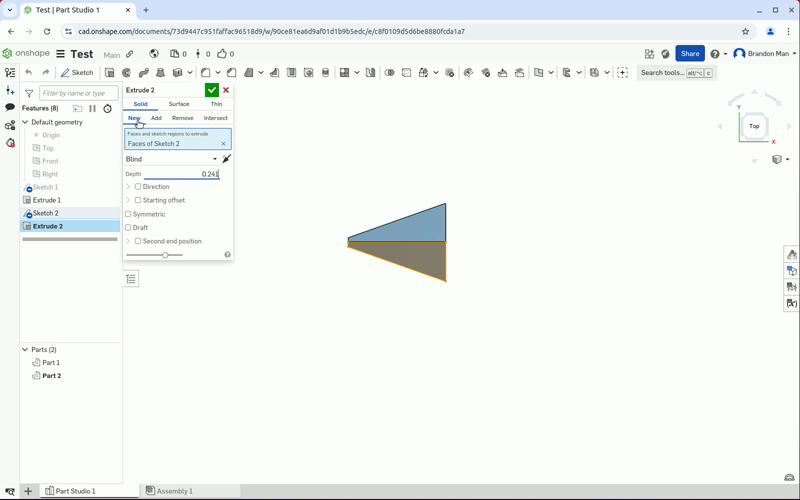
key(enter)
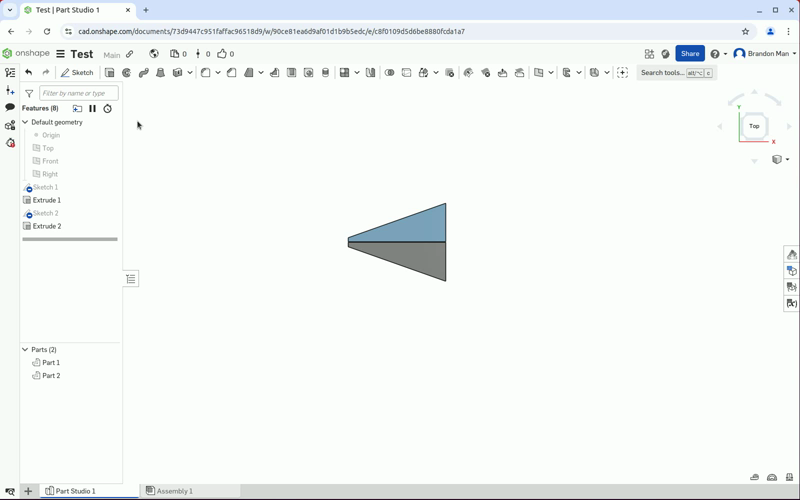
key(shift+h)
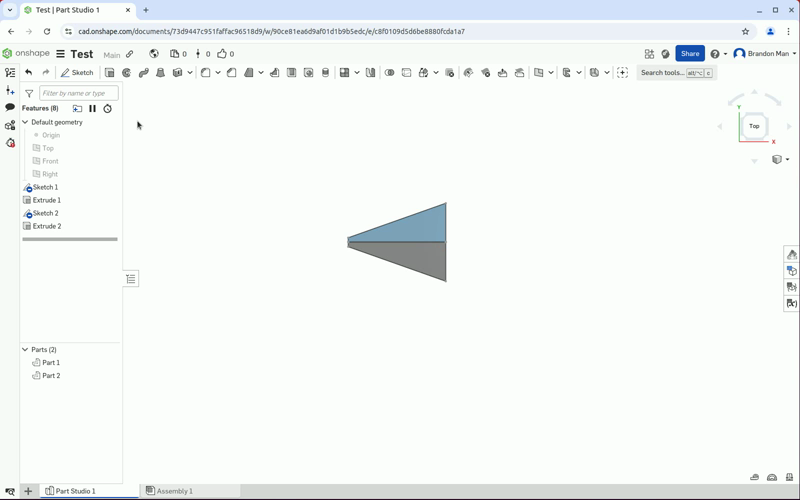
key(shift+h)
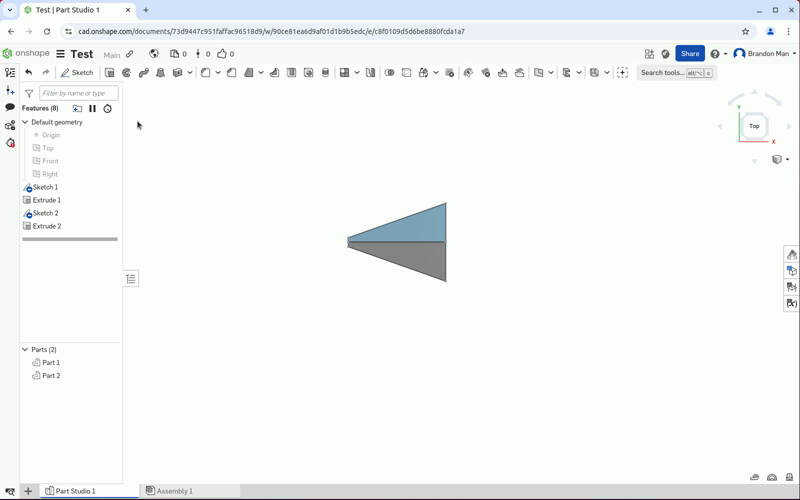
key(shift+7)
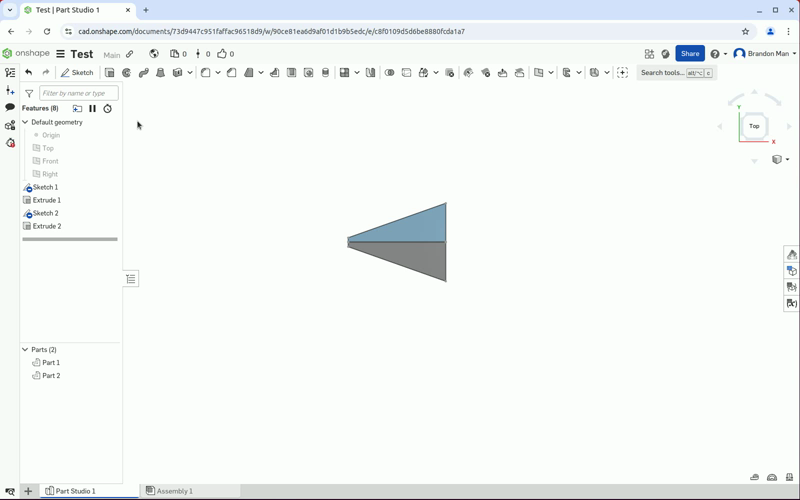
key(up, 3)
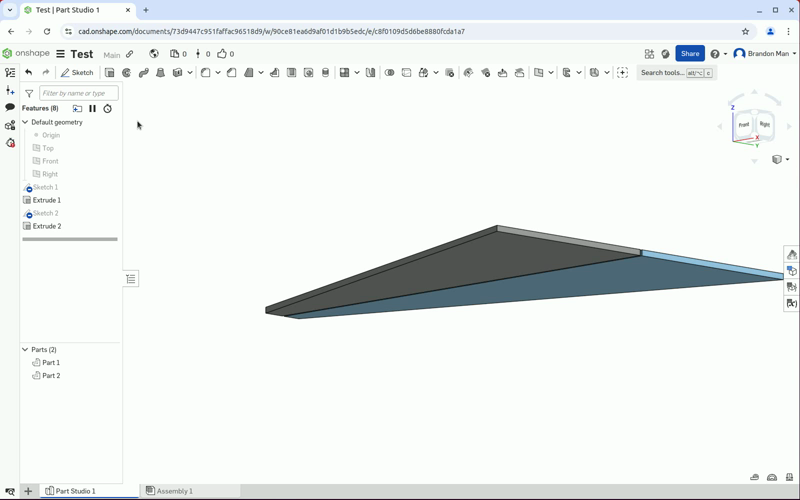
key(left, 3)
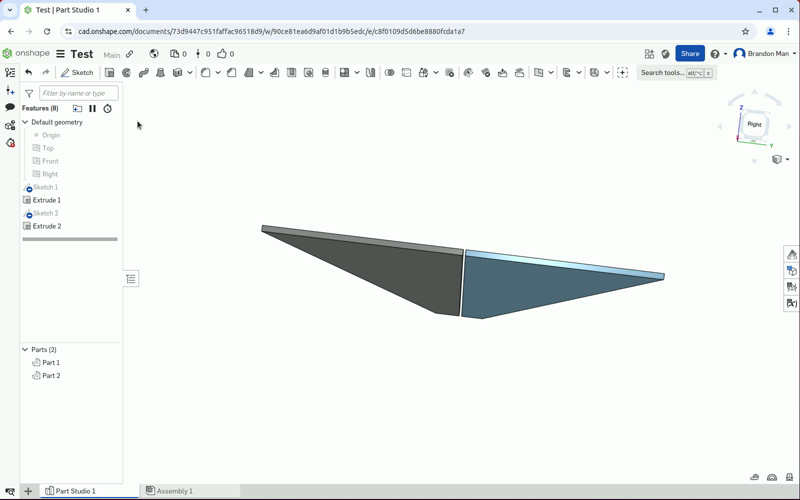
key(right, 3)
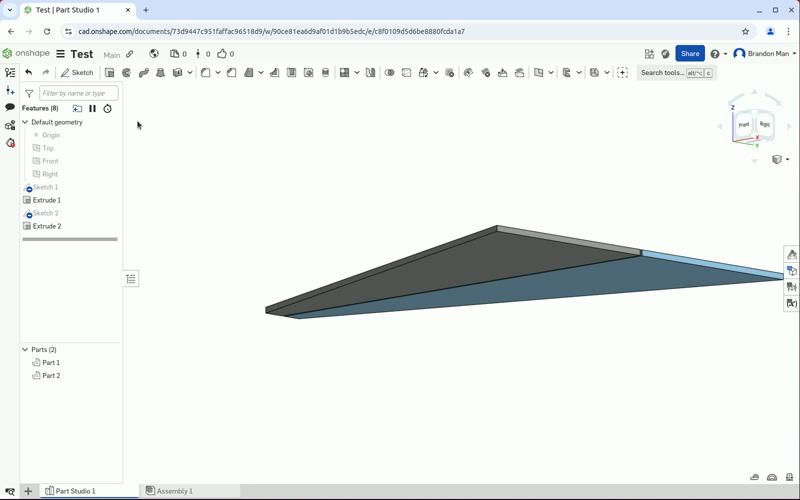
key(down, 3)
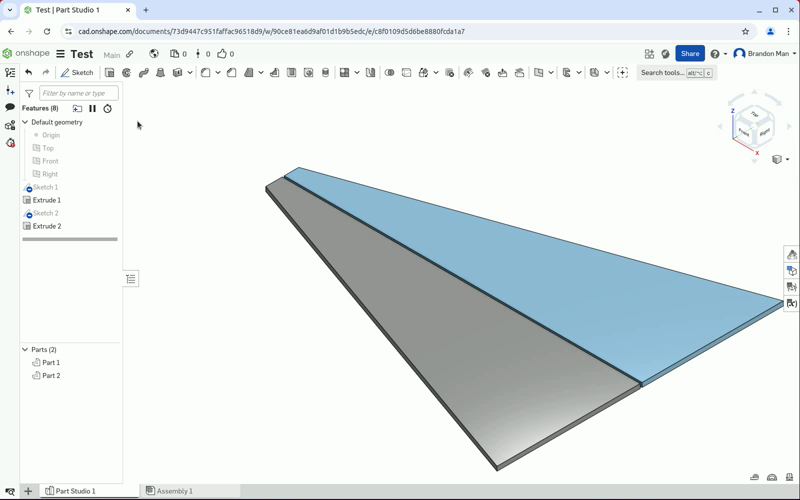
mouse_move(73, 189)
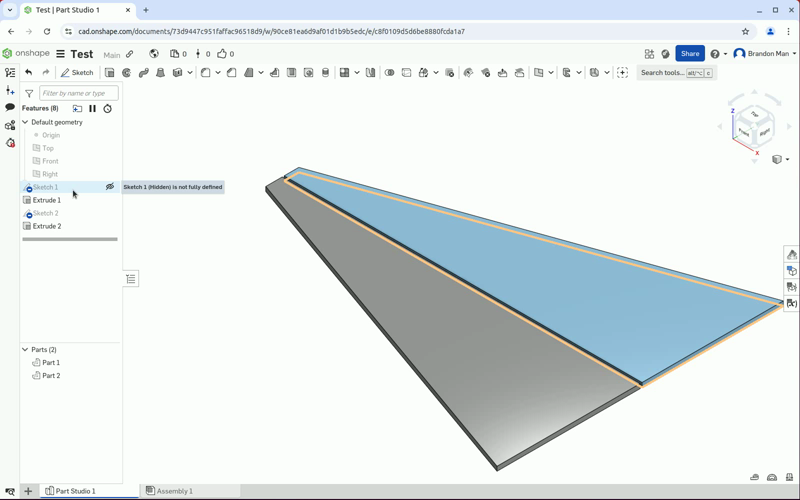
click(73, 189)